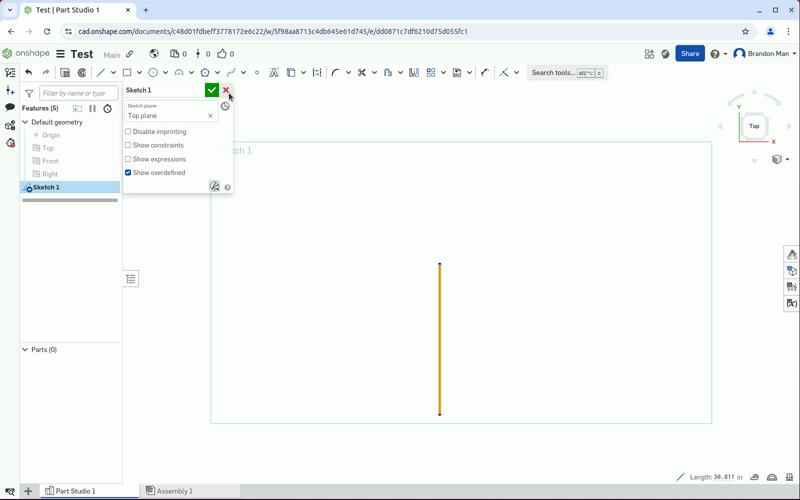
key(shift+h)
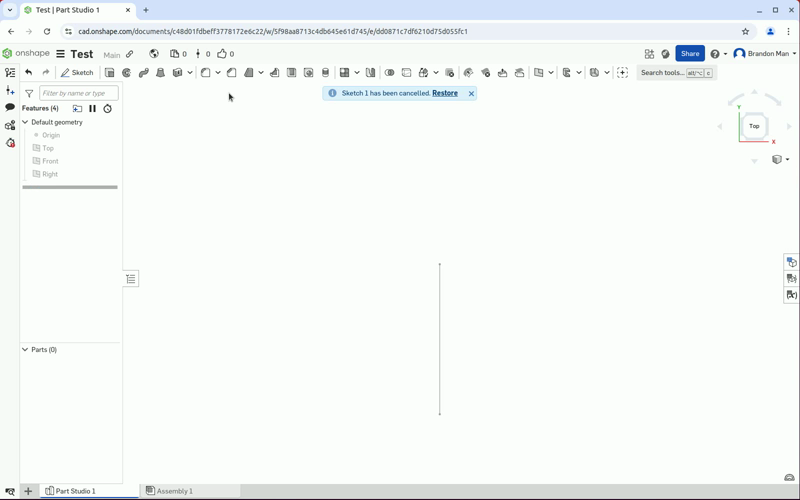
mouse_move(73, 352)
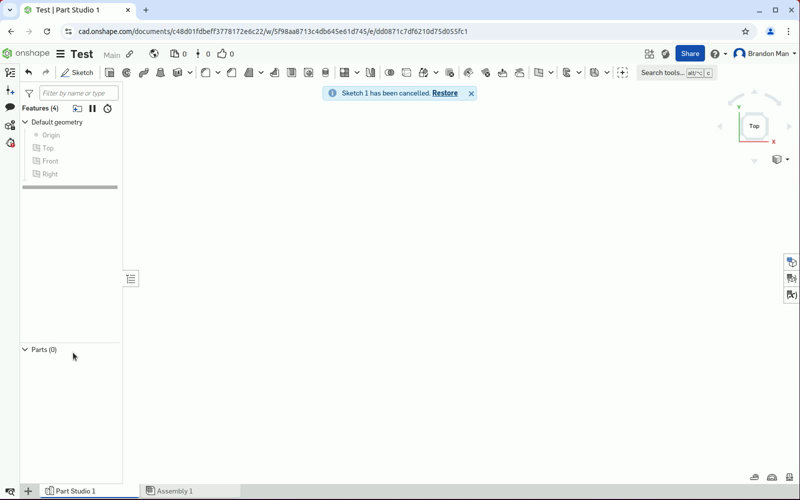
key(y)
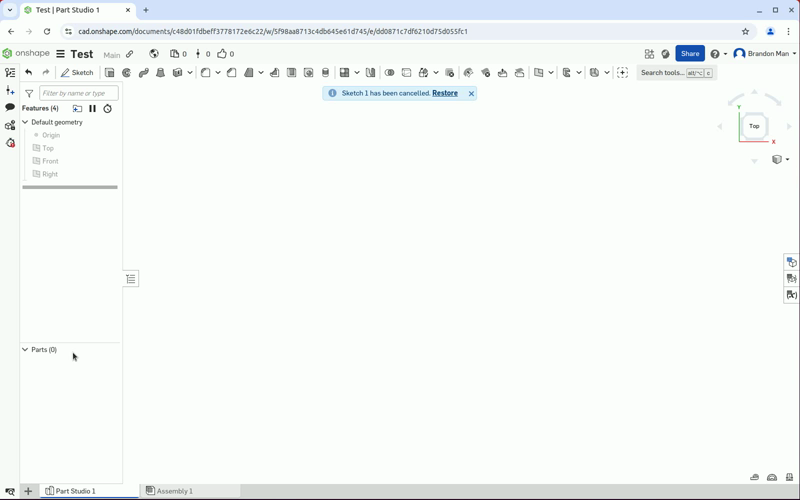
key(shift+p)
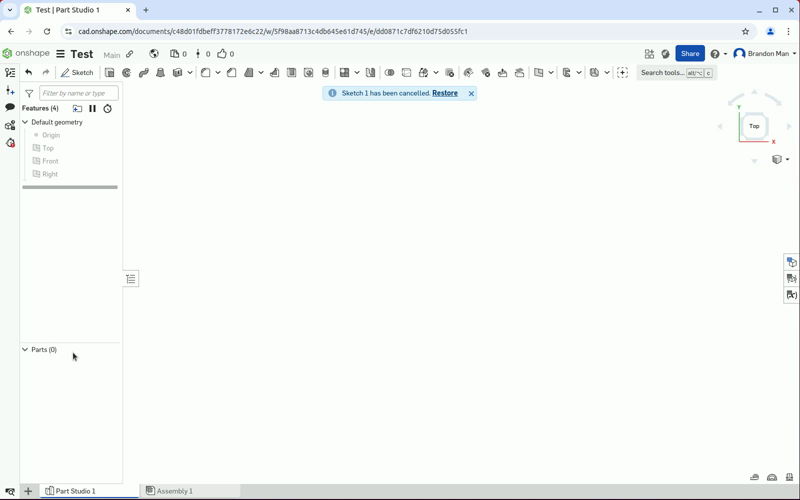
key(space)
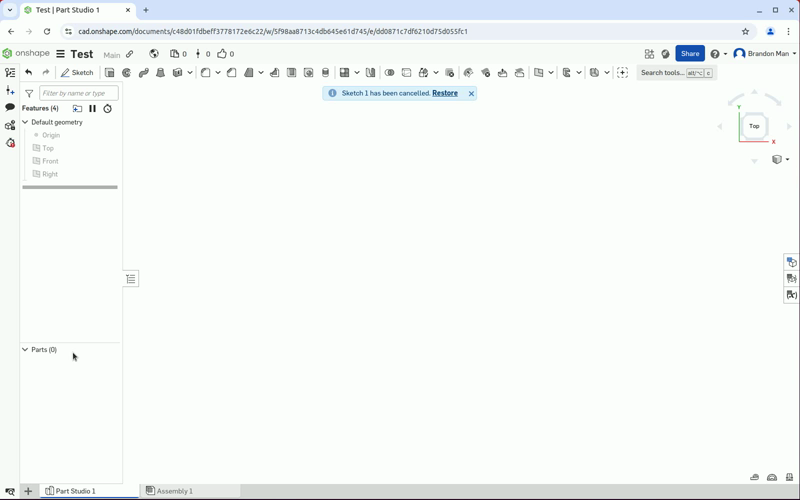
key_down(shift)
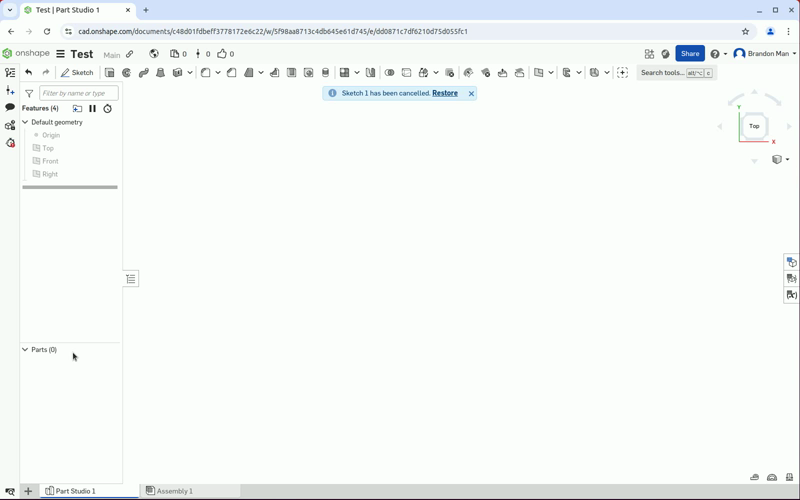
key(up)
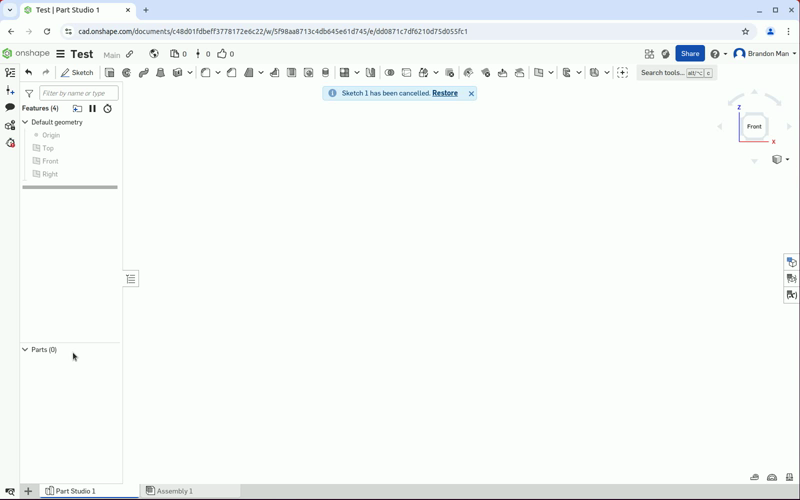
key_up(shift)
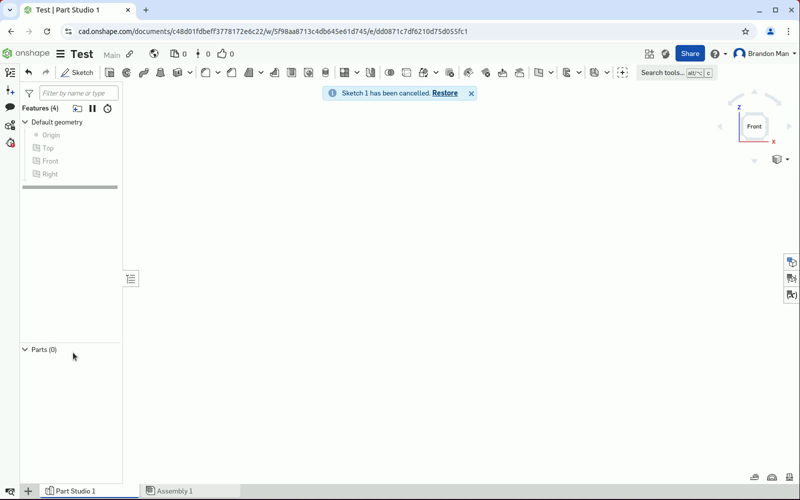
mouse_move(73, 352)
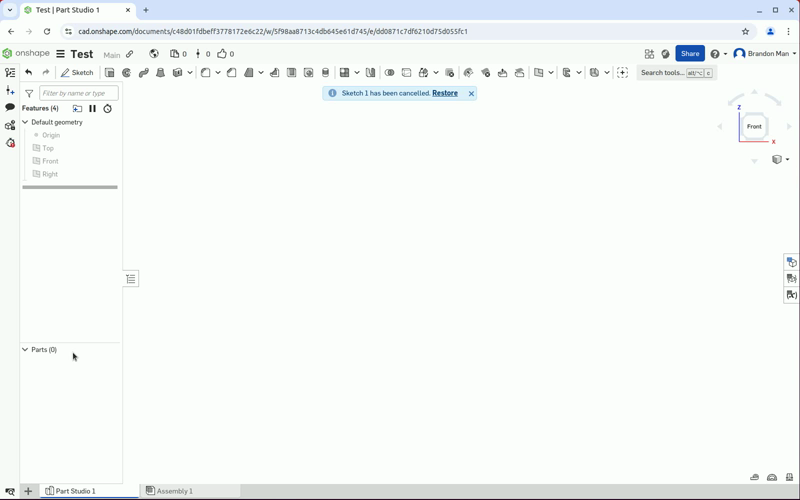
key(shift+y)
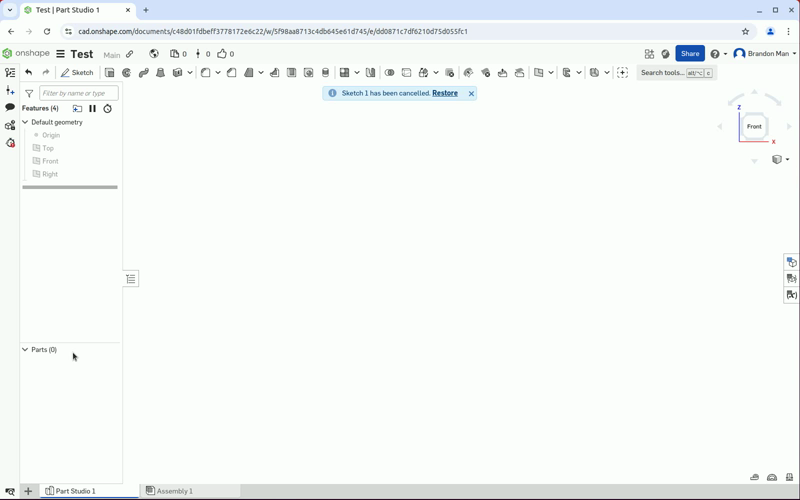
key(shift+s)
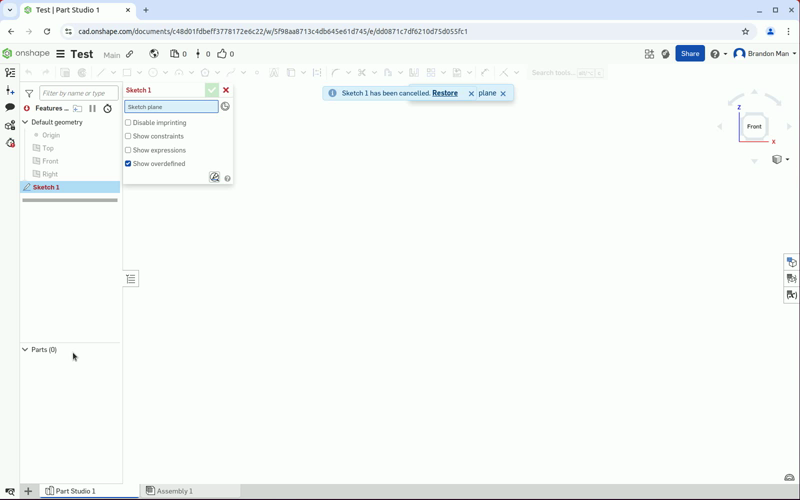
mouse_move(73, 163)
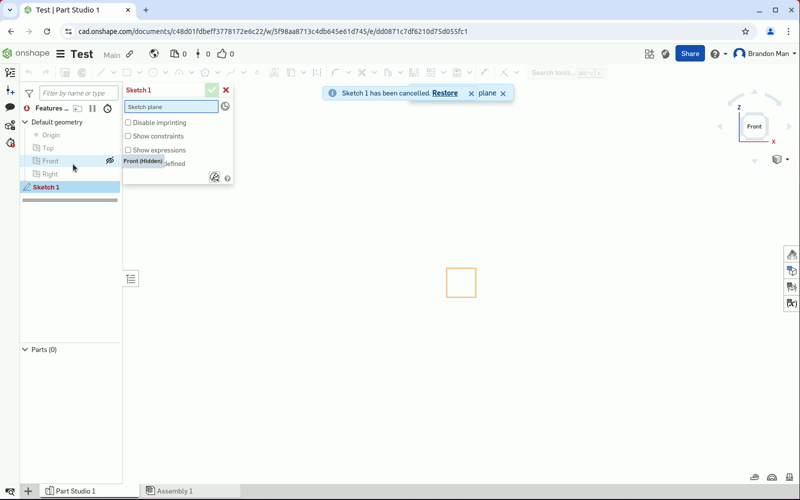
click(73, 163)
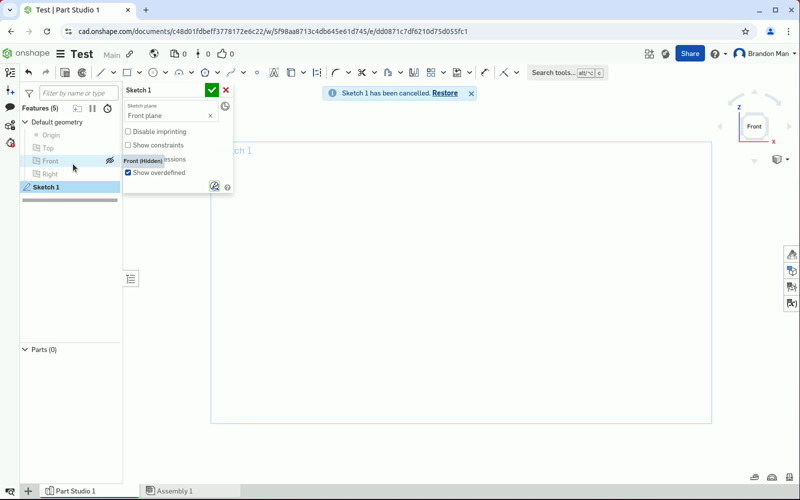
mouse_move(73, 352)
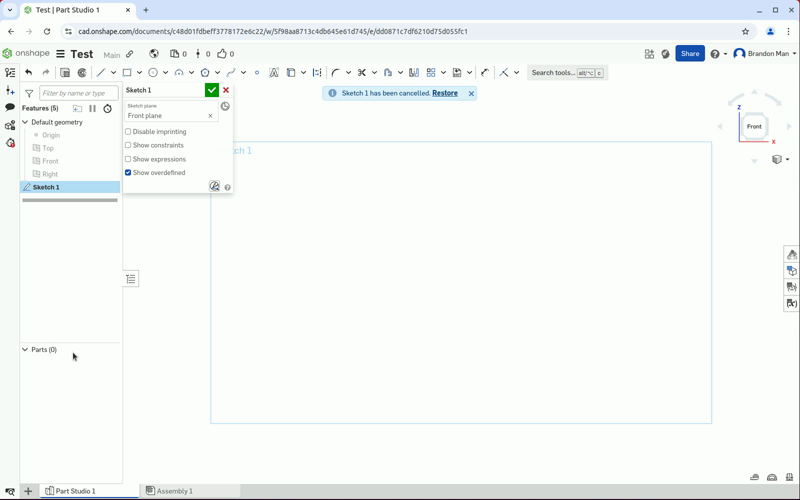
key(y)
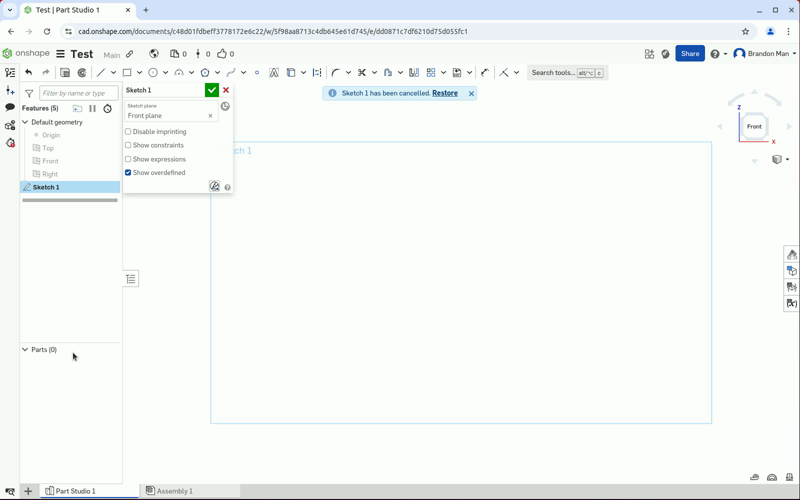
key(l)
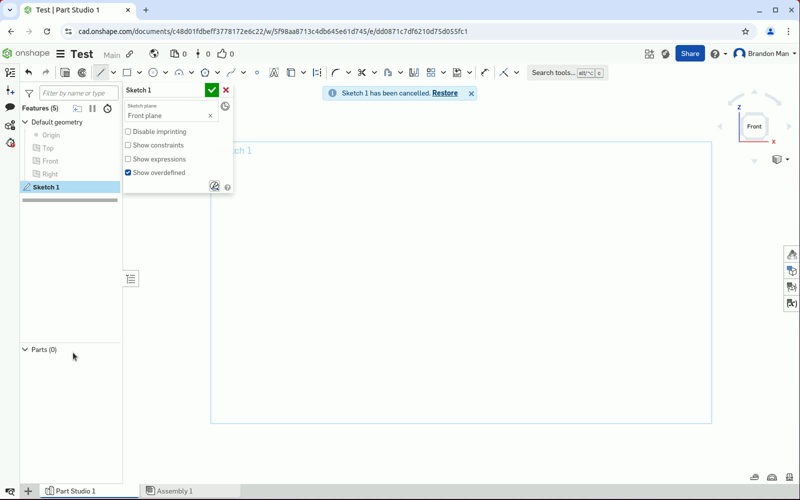
key_down(shift)
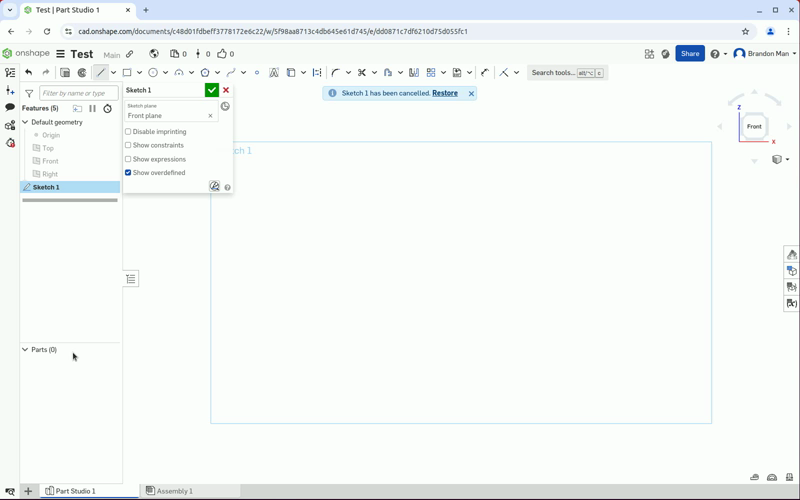
mouse_move(401, 327)
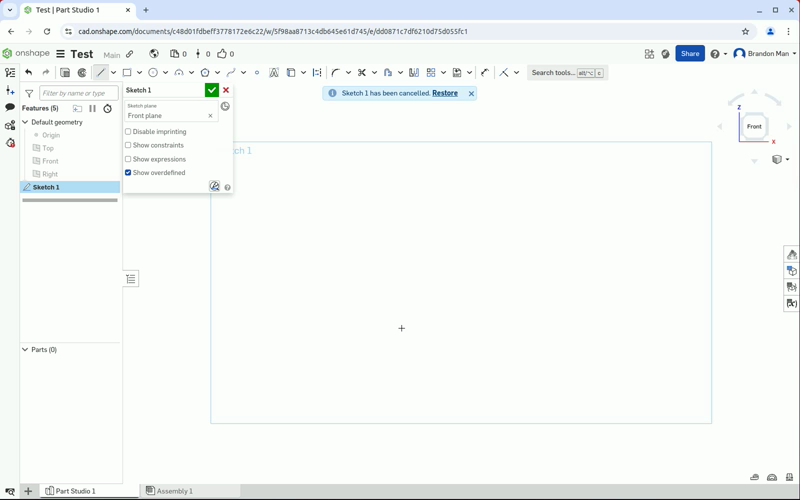
click(401, 327)
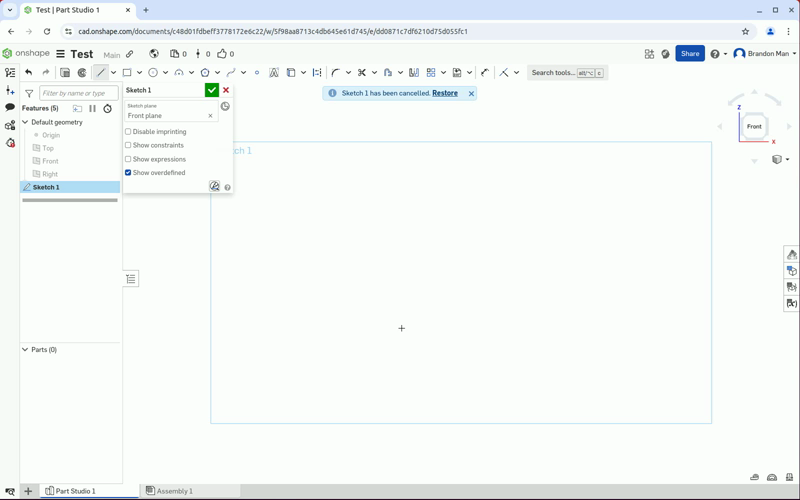
key_up(shift)
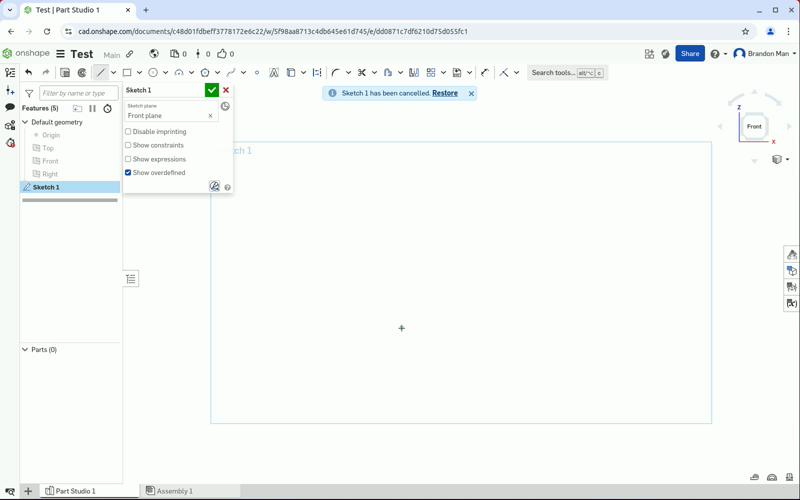
key_down(shift)
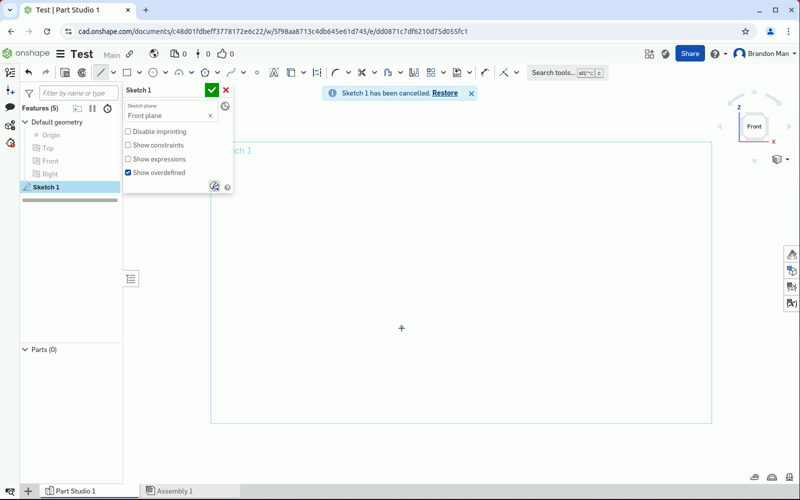
mouse_move(514, 327)
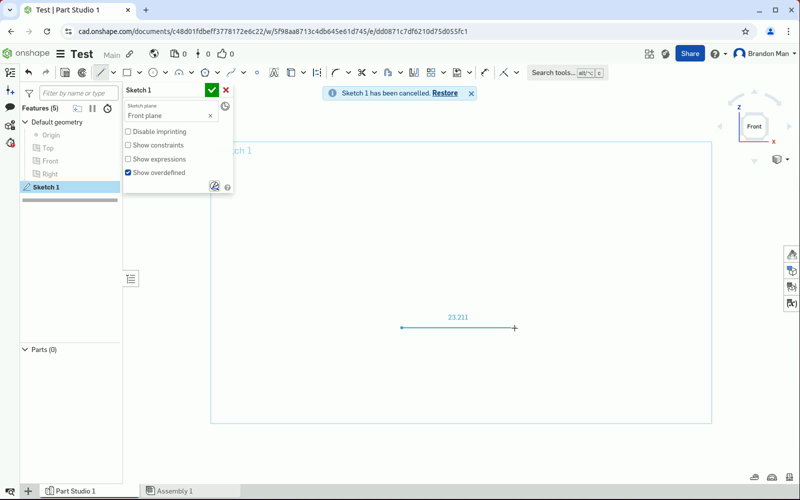
click(514, 327)
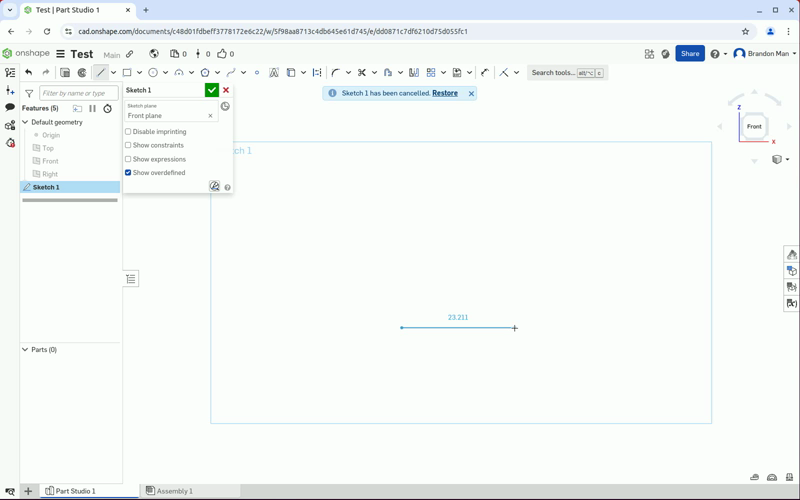
key_up(shift)
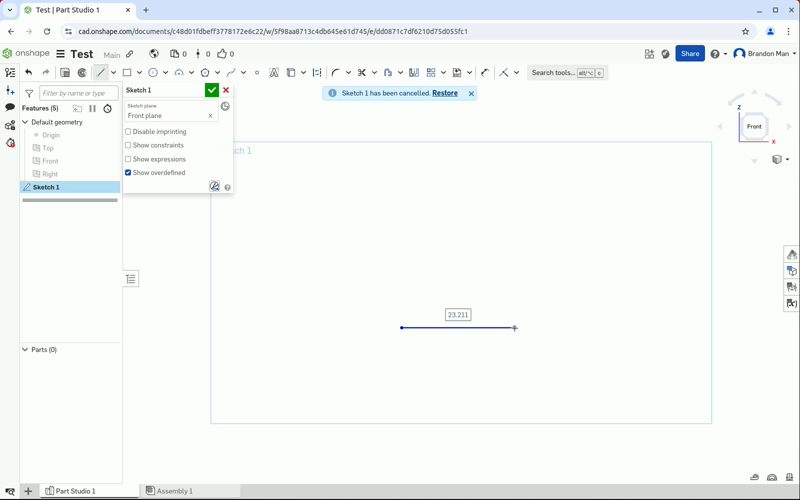
key_down(shift)
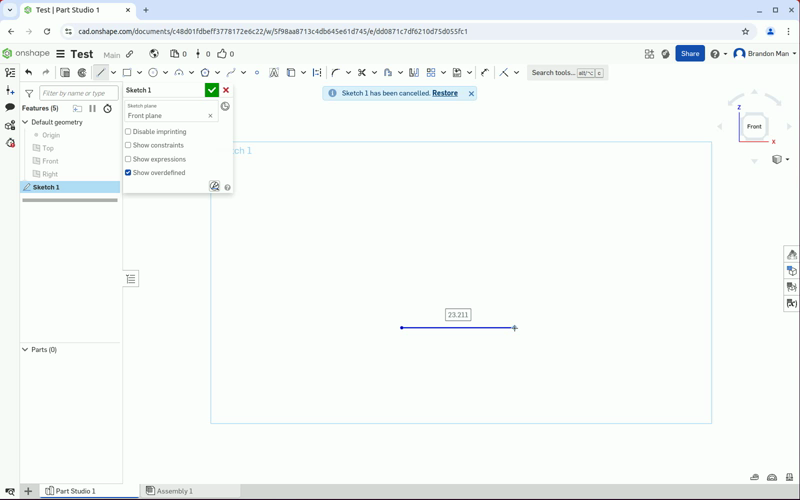
mouse_move(544, 327)
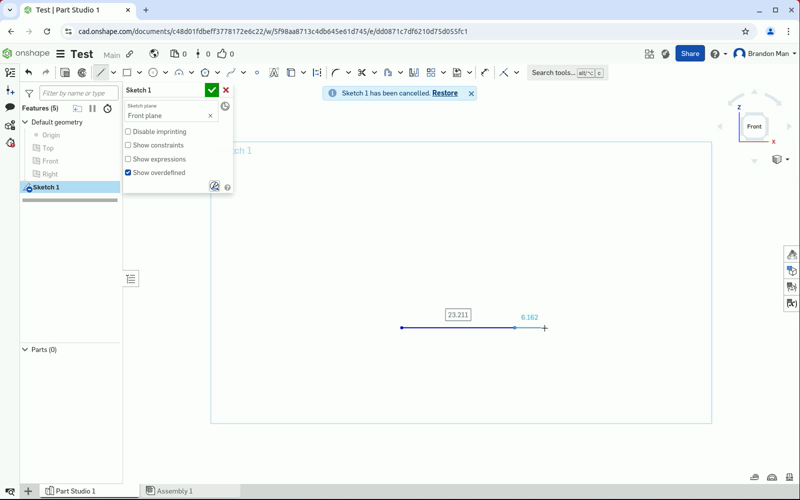
mouse_move(514, 282)
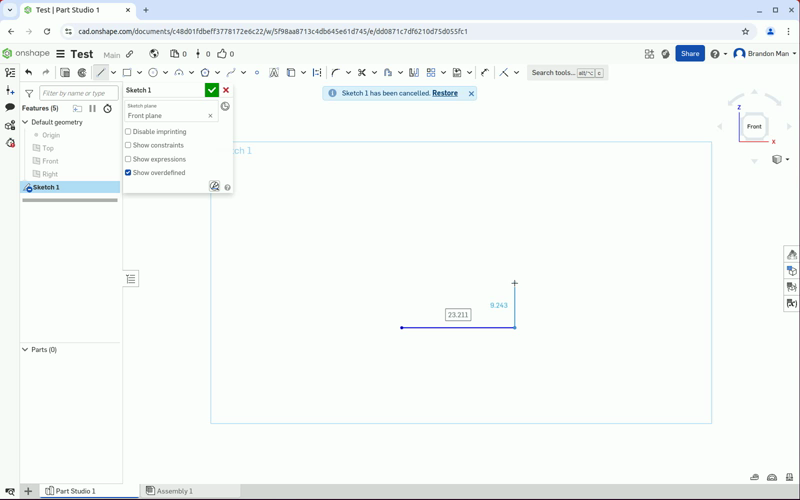
click(514, 282)
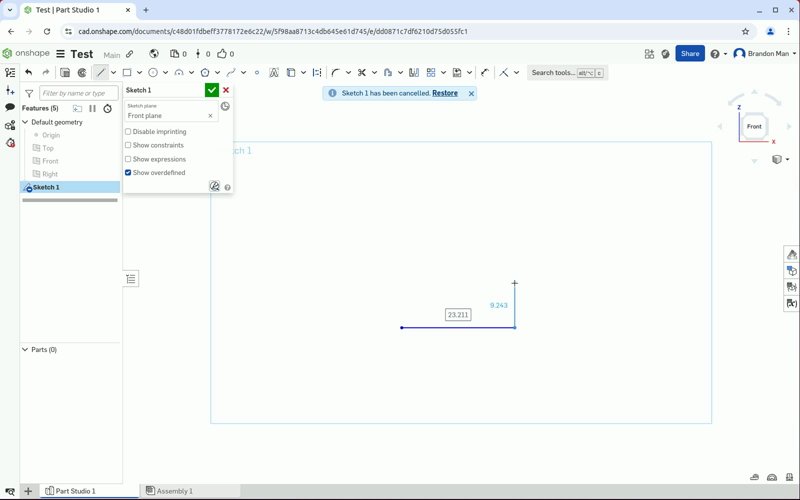
key_up(shift)
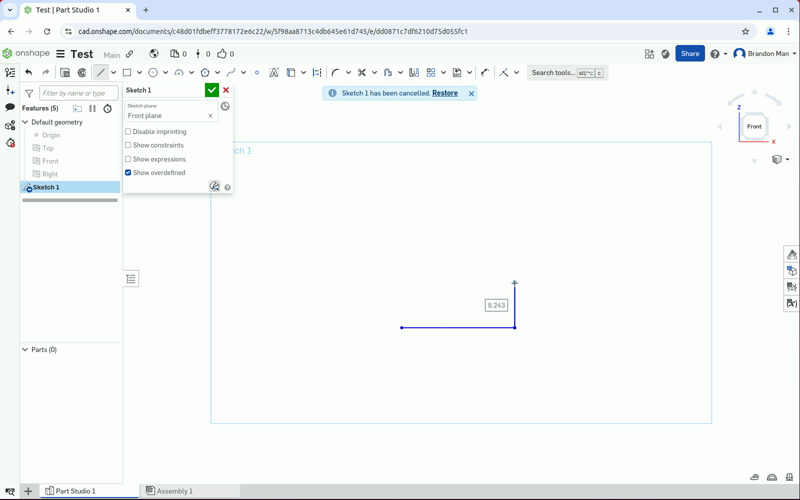
key_down(shift)
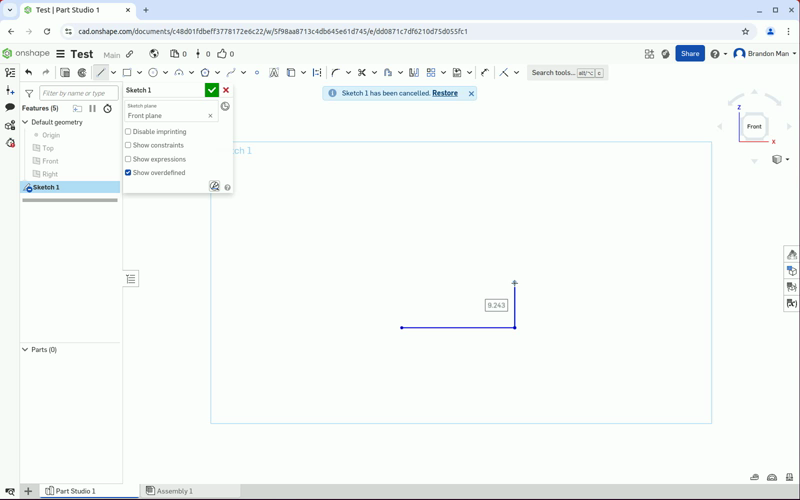
mouse_move(401, 282)
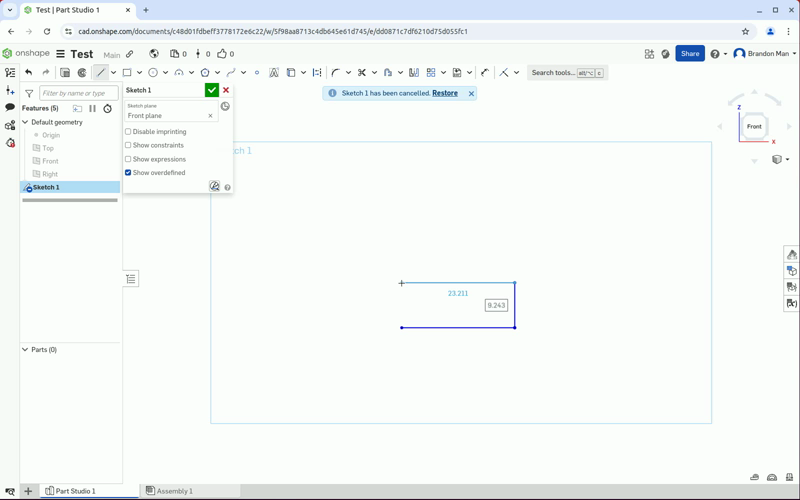
click(401, 282)
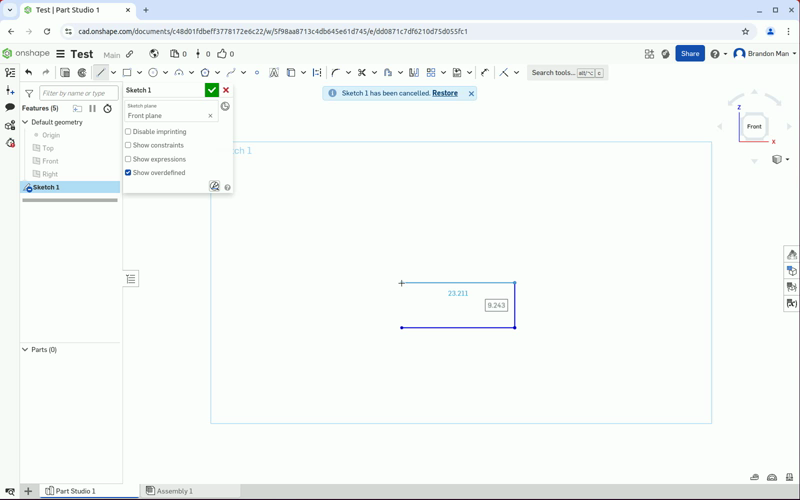
key_up(shift)
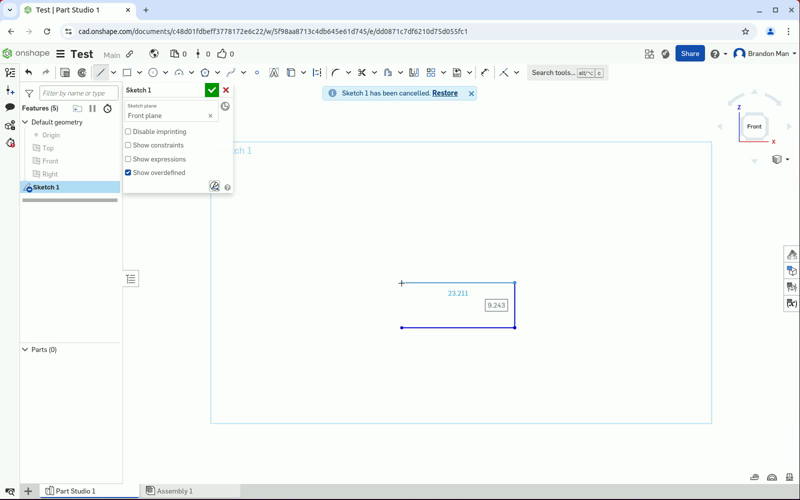
mouse_move(431, 282)
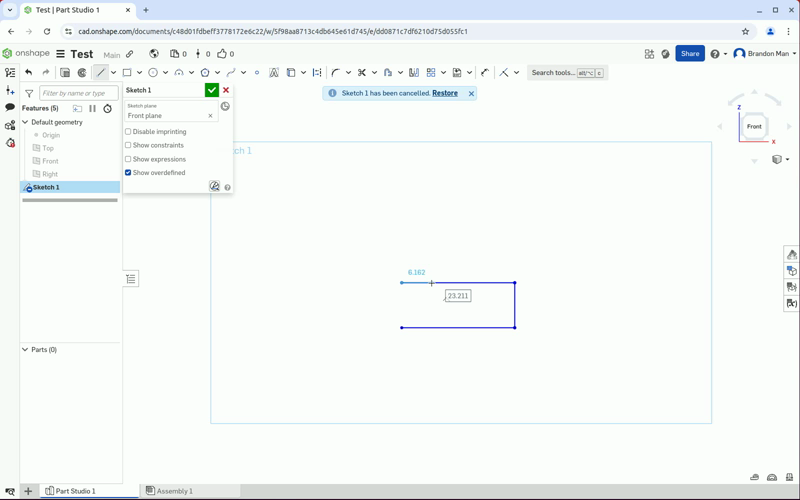
key_down(shift)
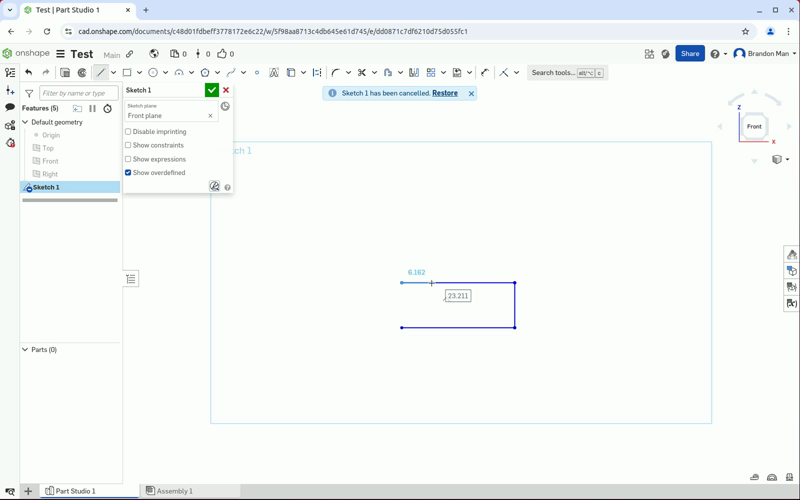
mouse_move(401, 327)
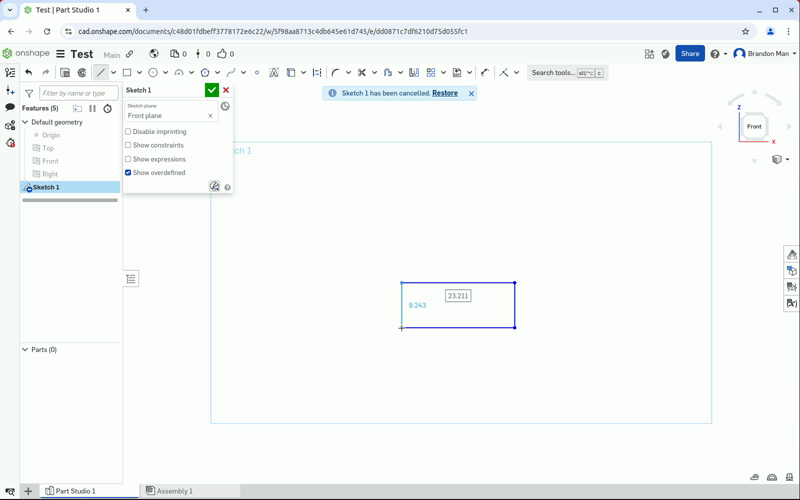
key_up(shift)
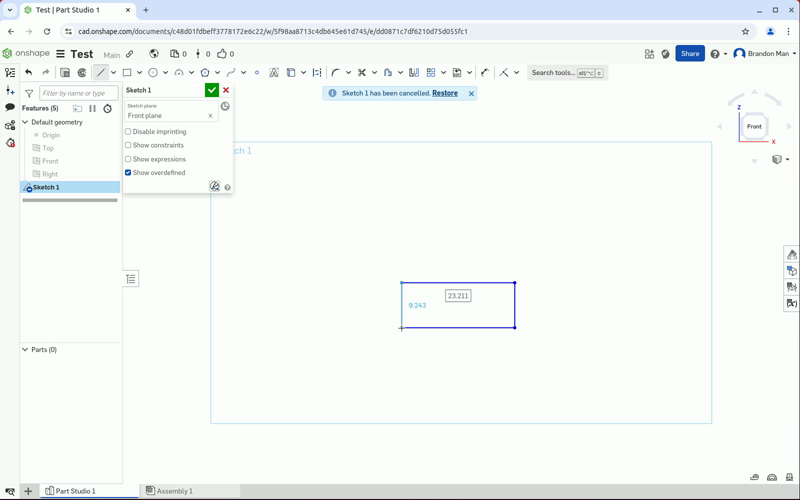
click(401, 327)
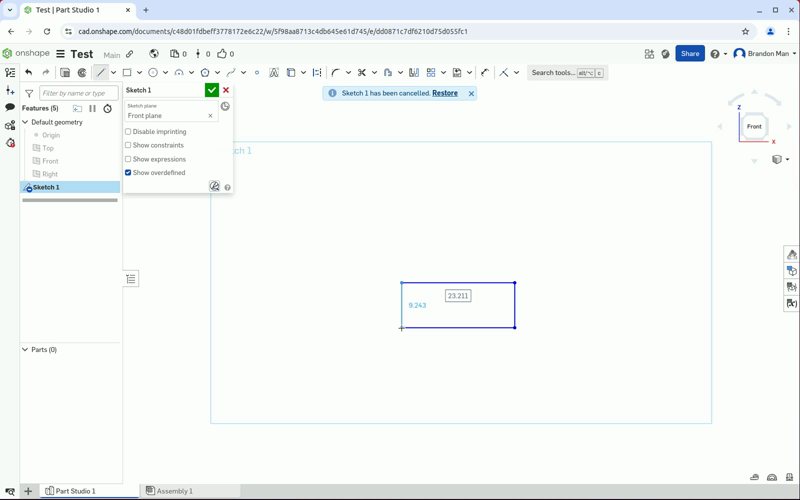
key(esc)
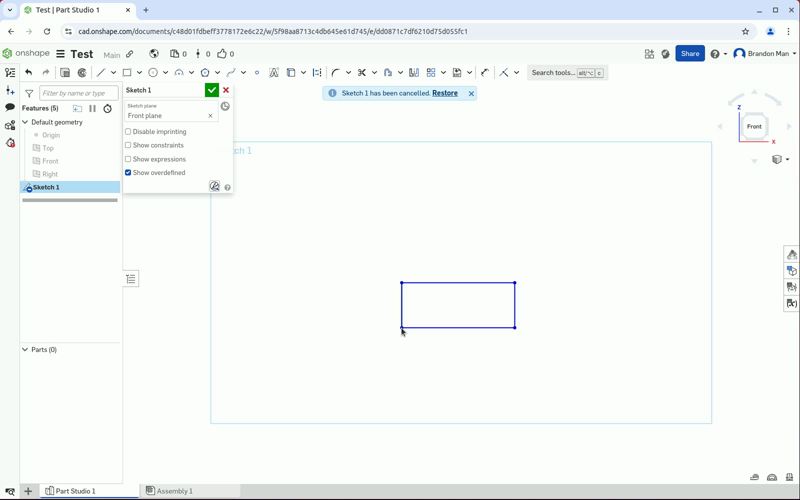
mouse_move(420, 303)
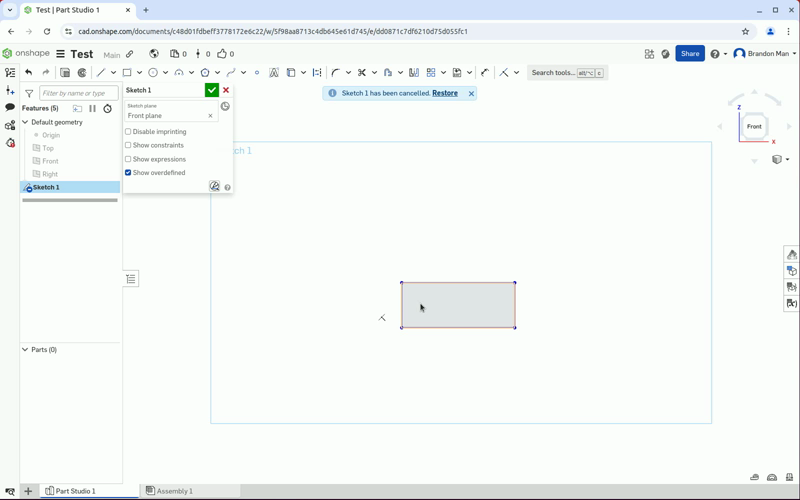
click(420, 303)
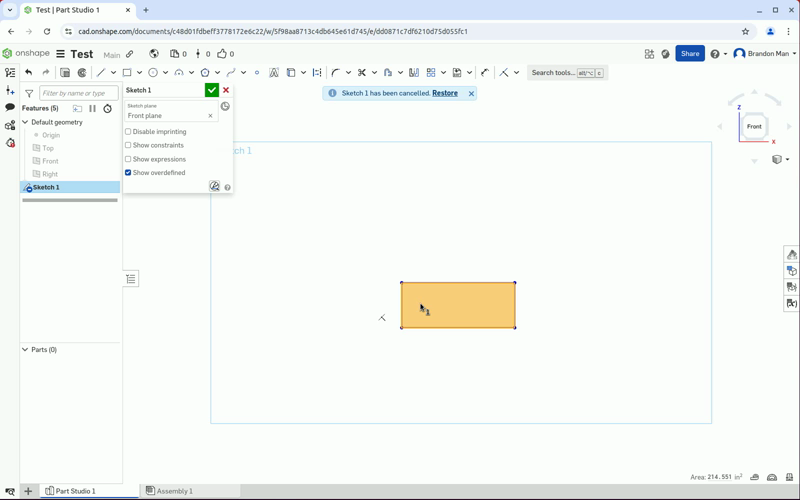
mouse_move(73, 352)
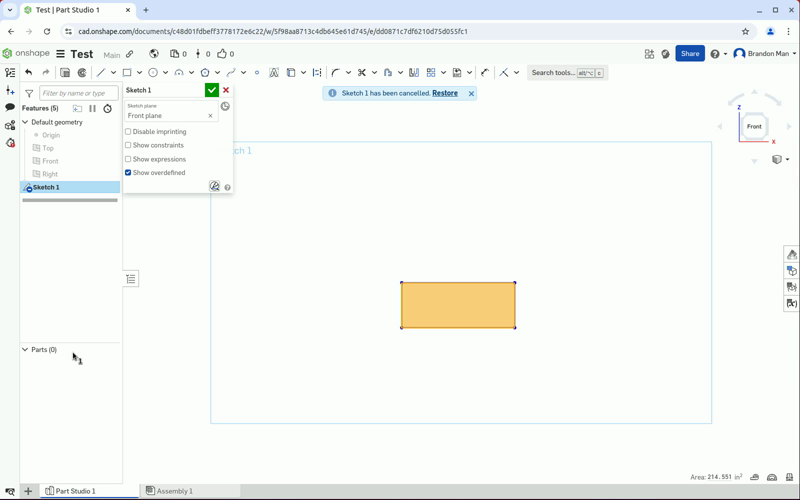
key(shift+y)
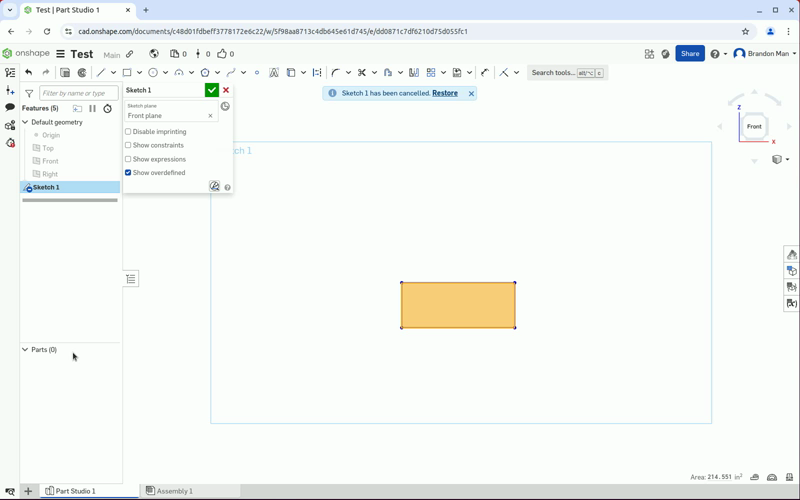
key(shift+e)
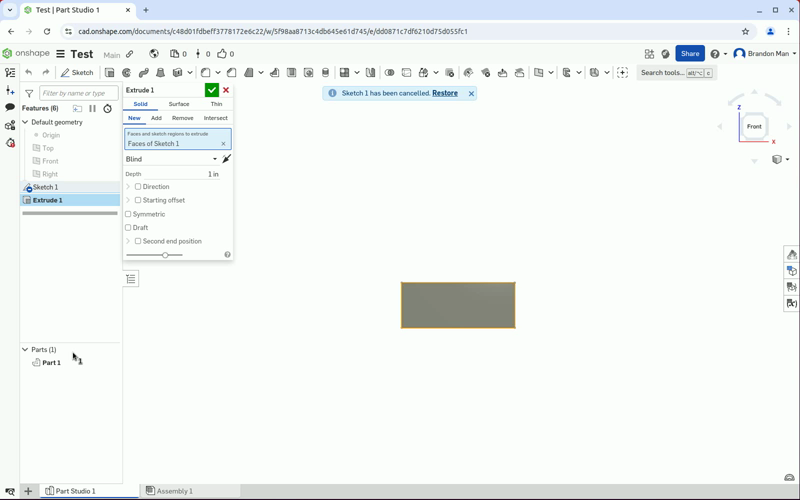
mouse_move(143, 106)
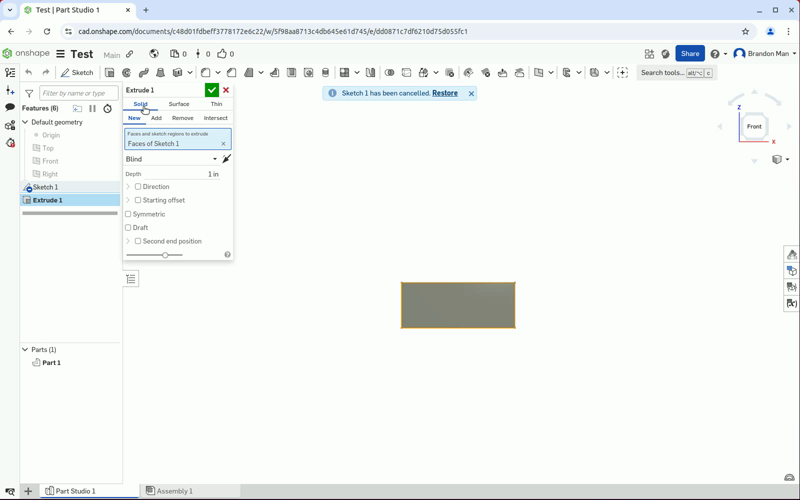
click(143, 106)
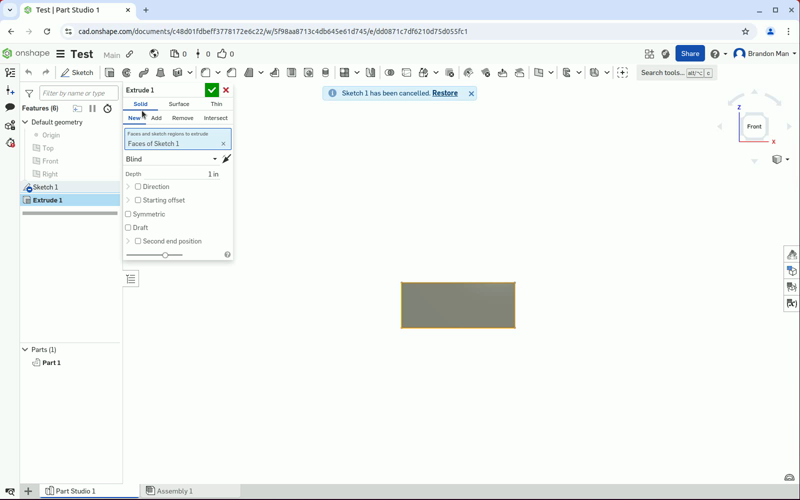
mouse_move(137, 120)
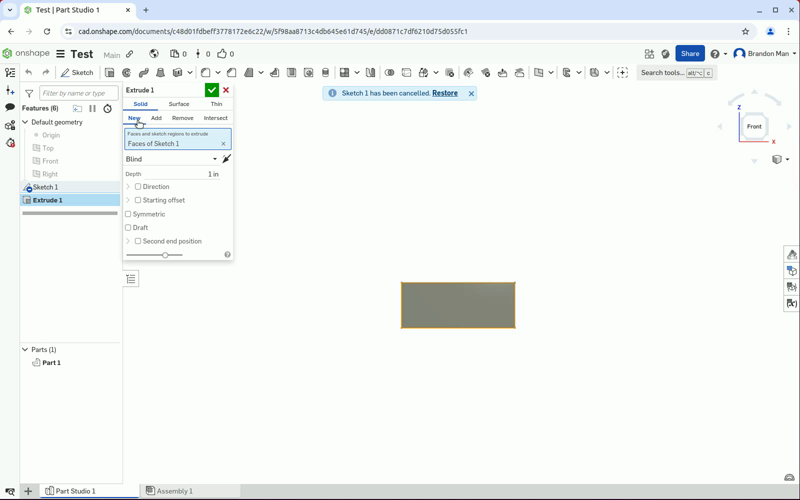
click(137, 120)
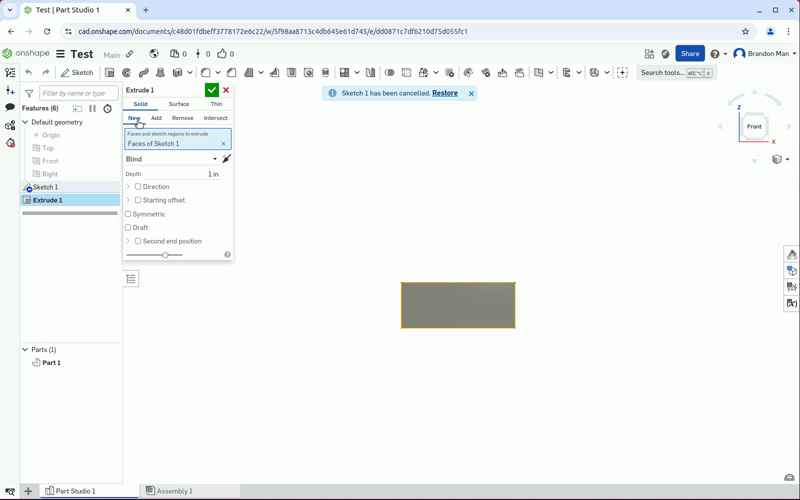
key(tab, 4)
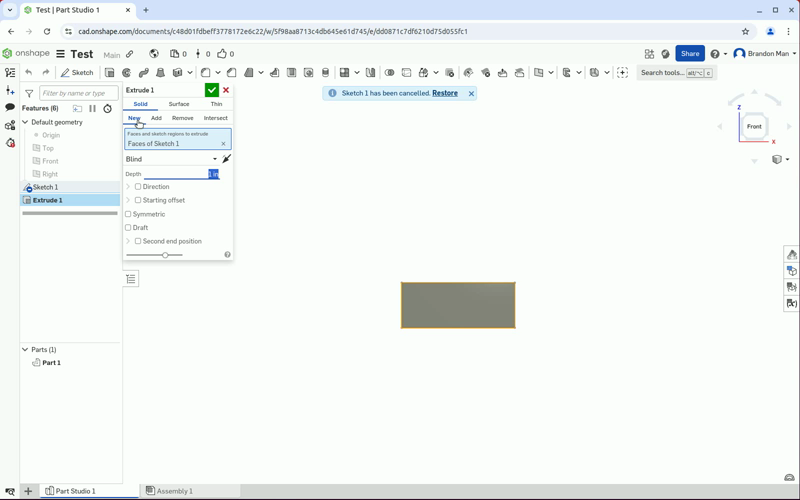
text(23.108)
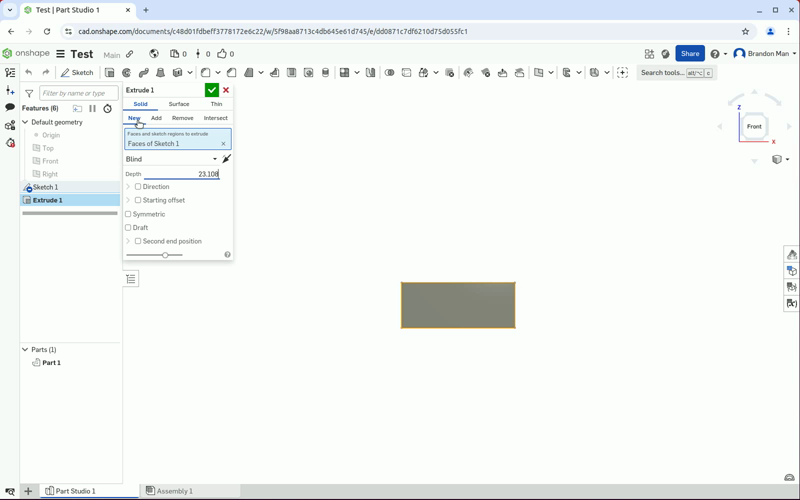
key(enter)
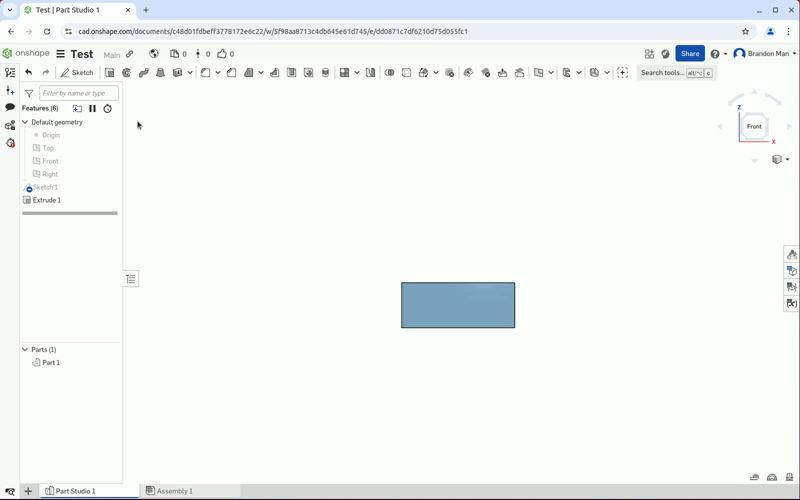
key(shift+h)
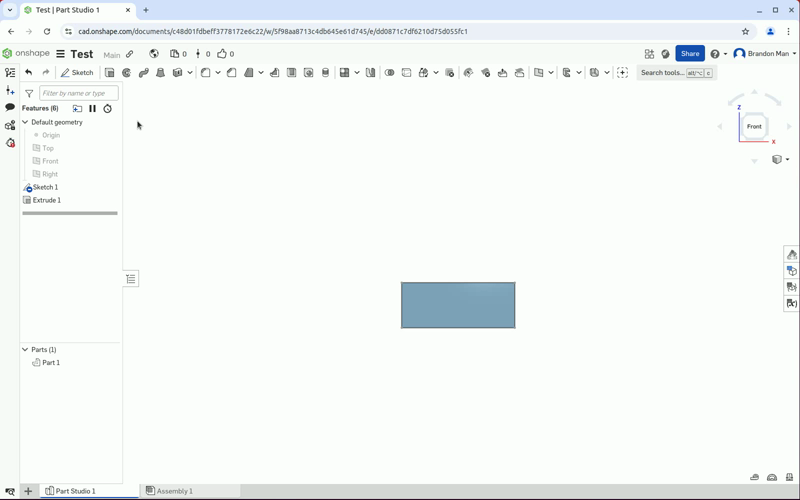
key(shift+h)
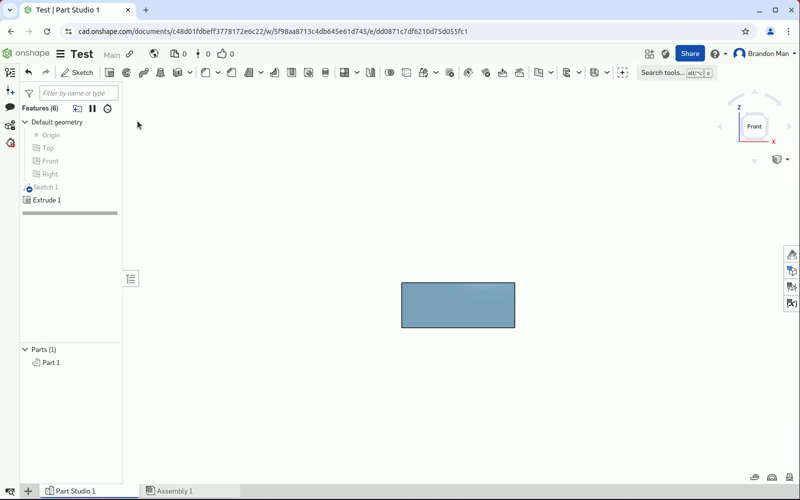
mouse_move(73, 189)
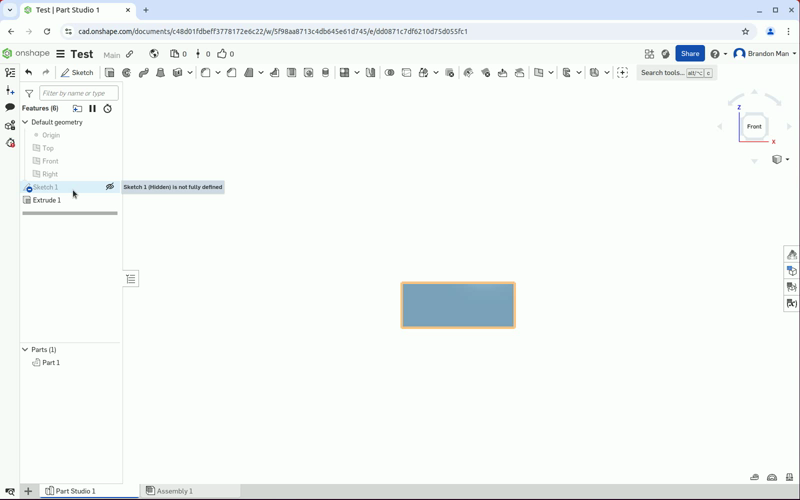
click(73, 189)
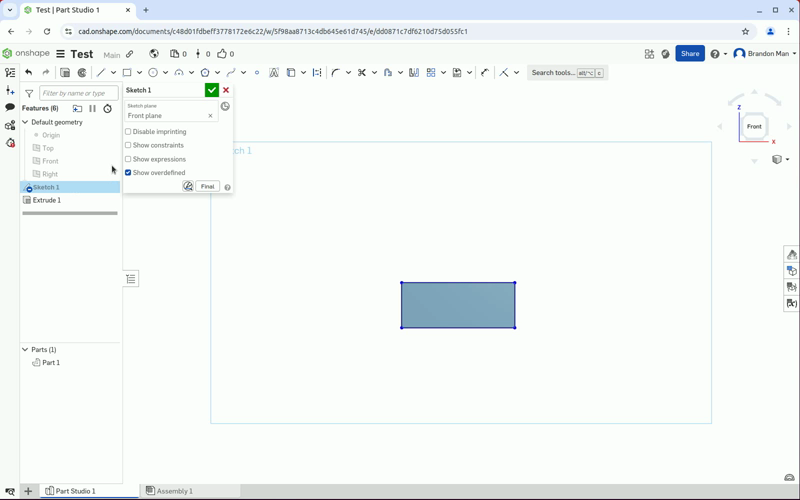
mouse_move(229, 92)
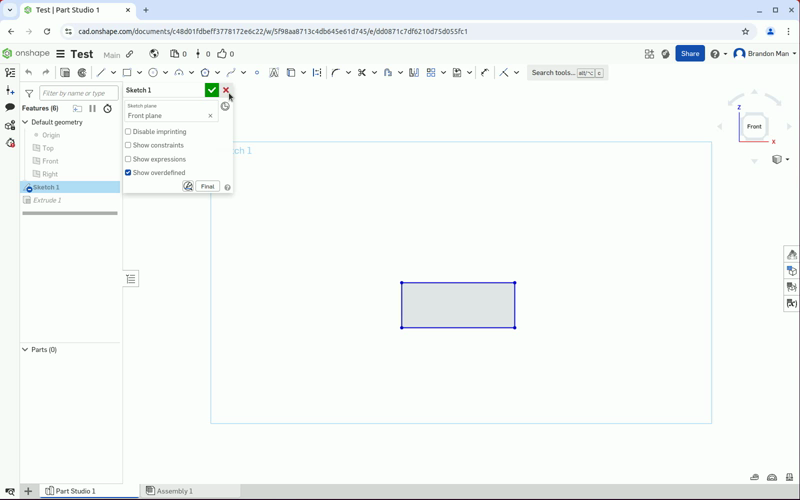
click(229, 92)
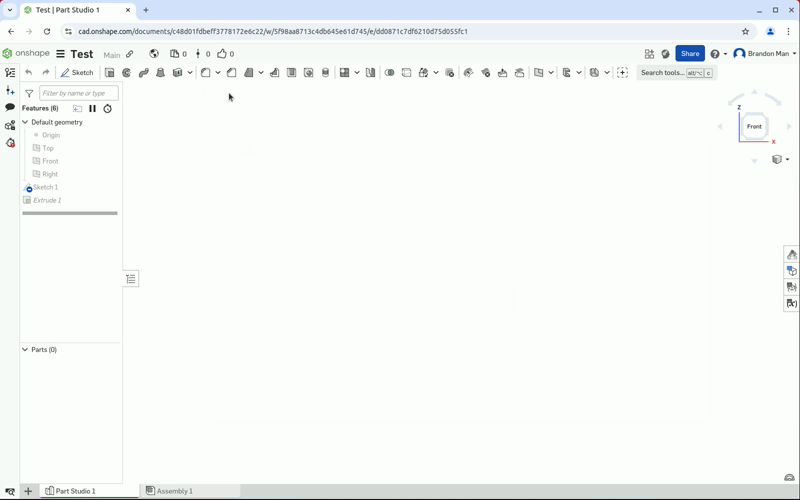
mouse_move(73, 352)
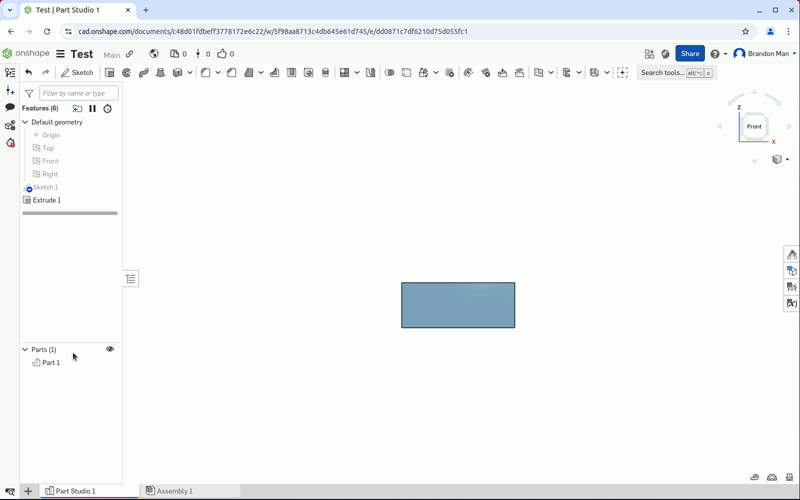
key(y)
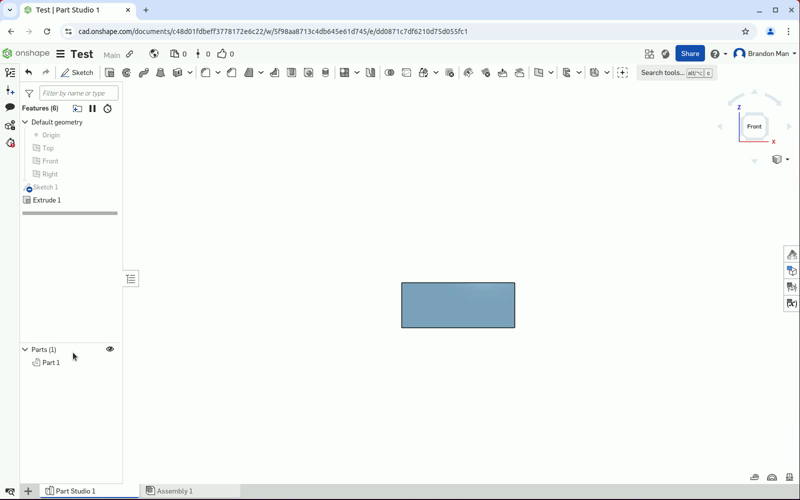
key(shift+p)
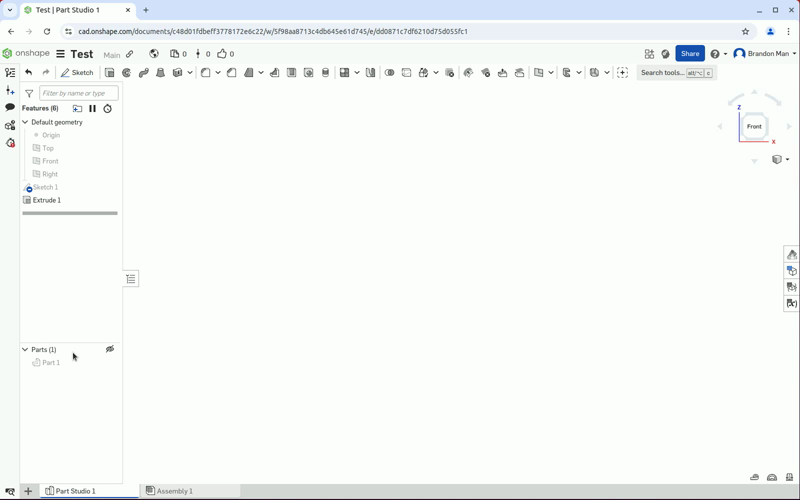
key(space)
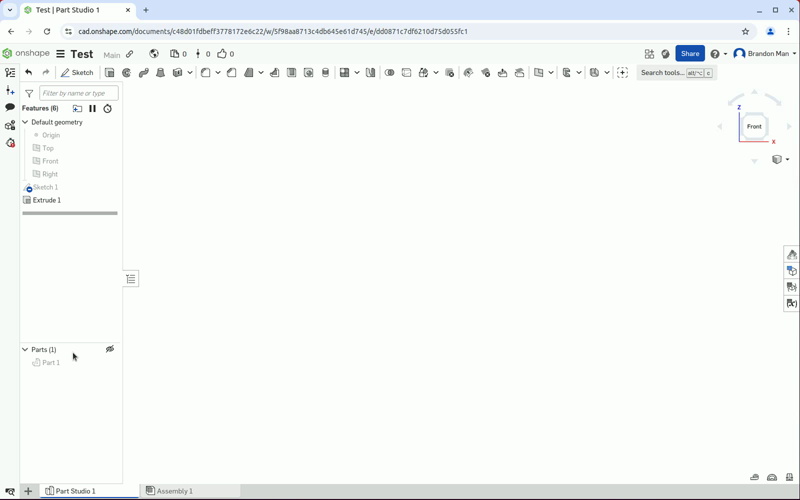
key_down(shift)
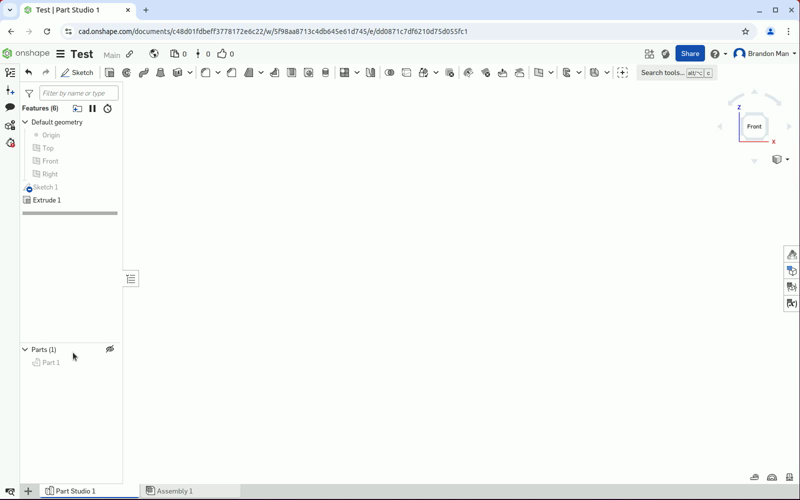
key(down)
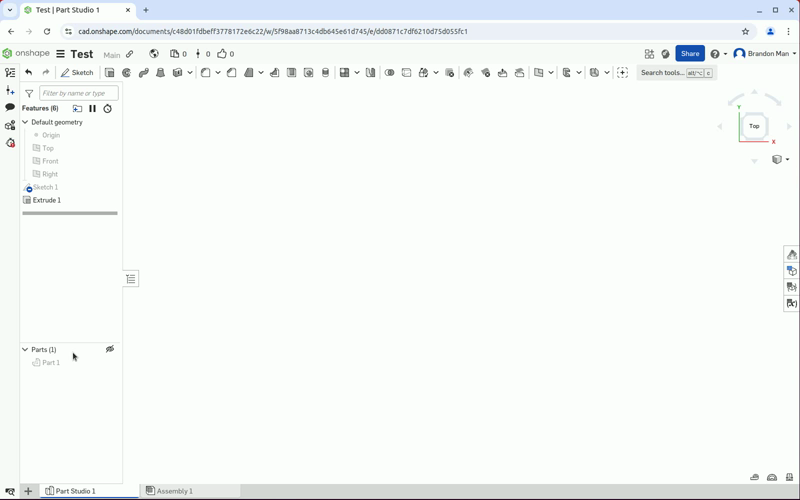
key_up(shift)
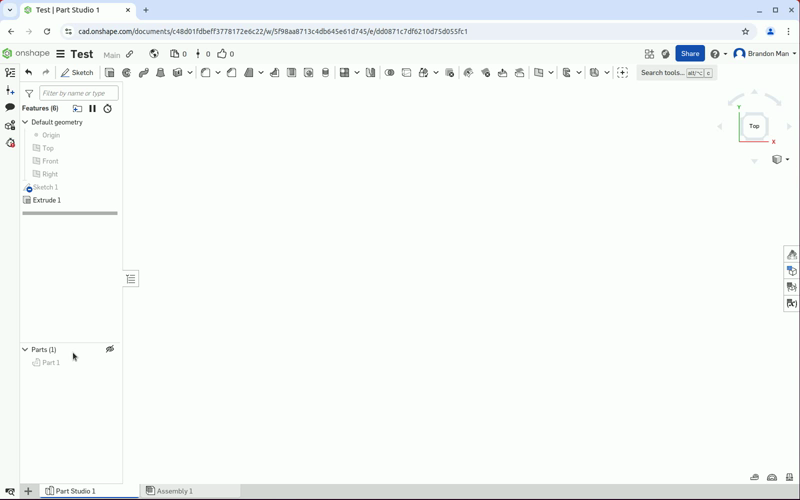
mouse_move(73, 352)
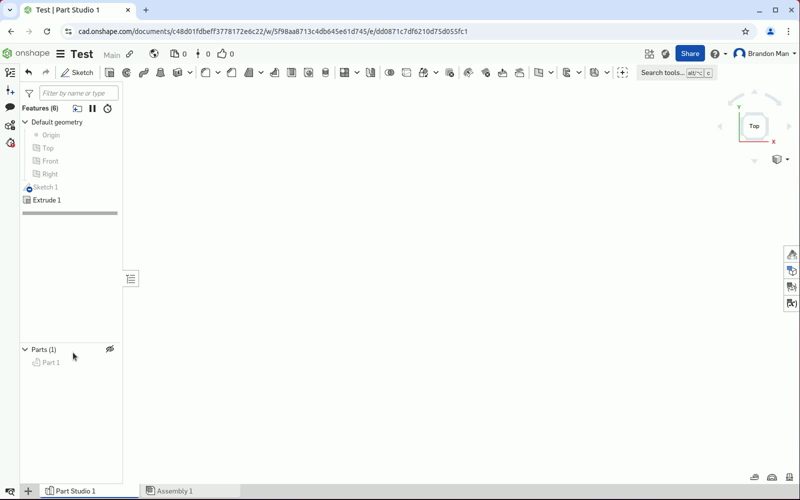
key(shift+y)
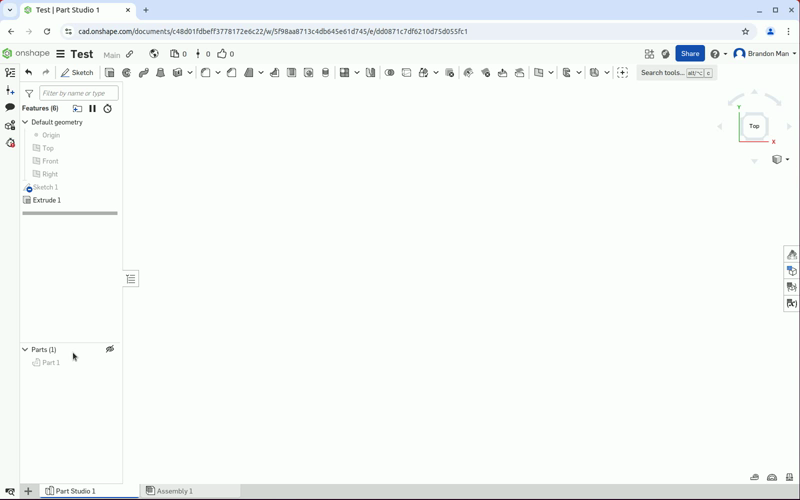
key(shift+s)
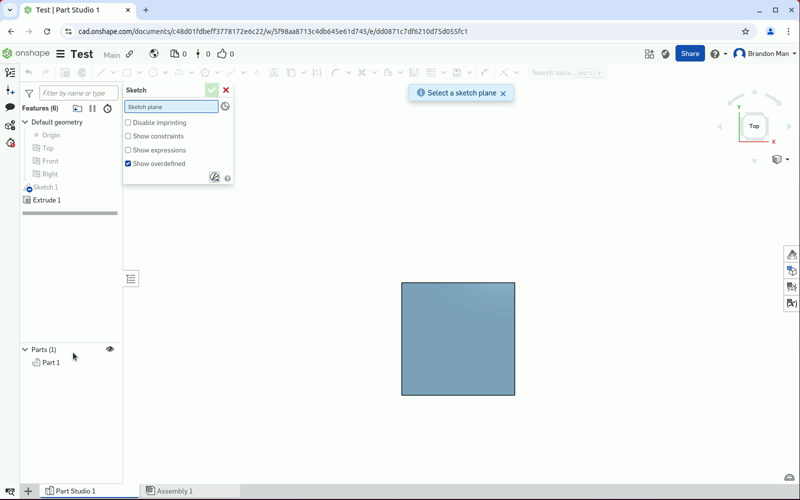
mouse_move(73, 150)
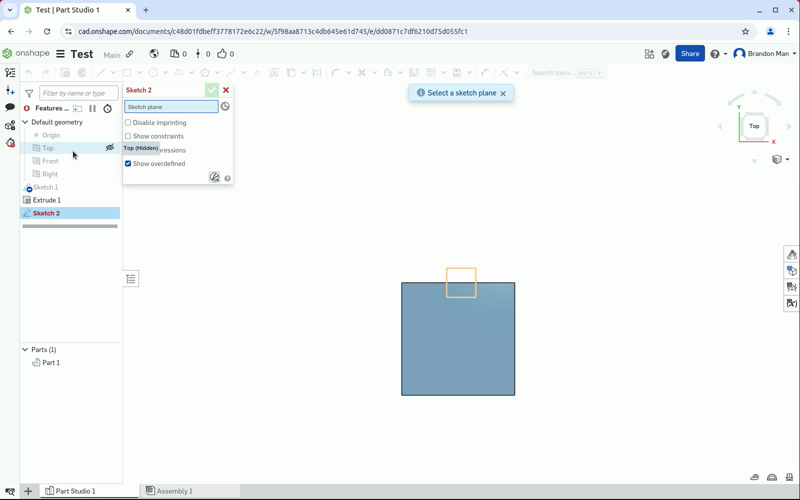
click(73, 150)
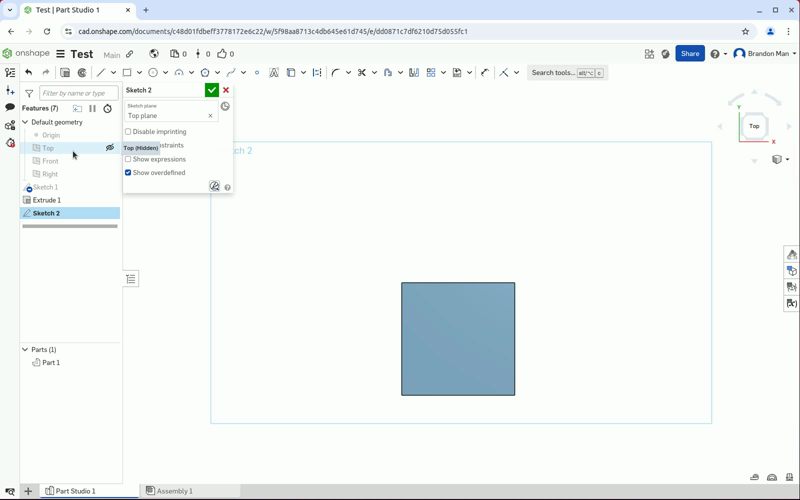
mouse_move(73, 352)
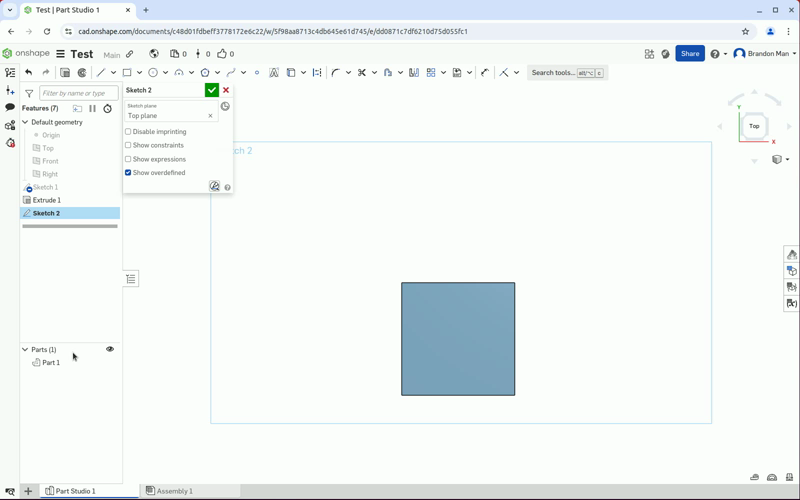
key(y)
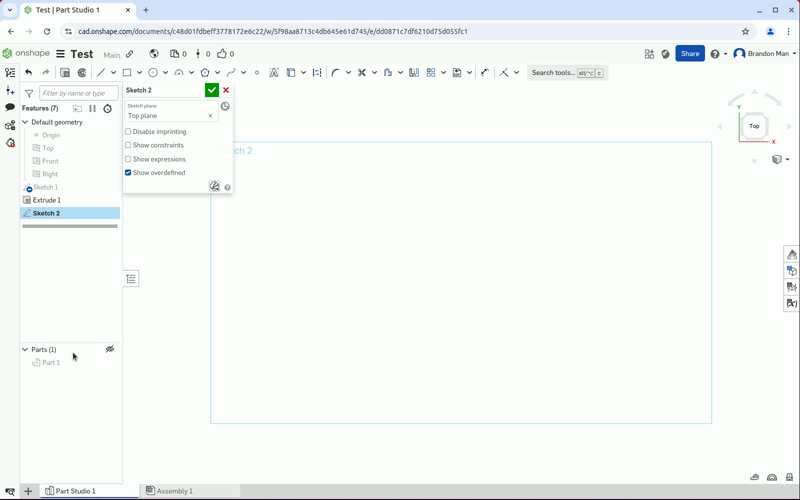
key(c)
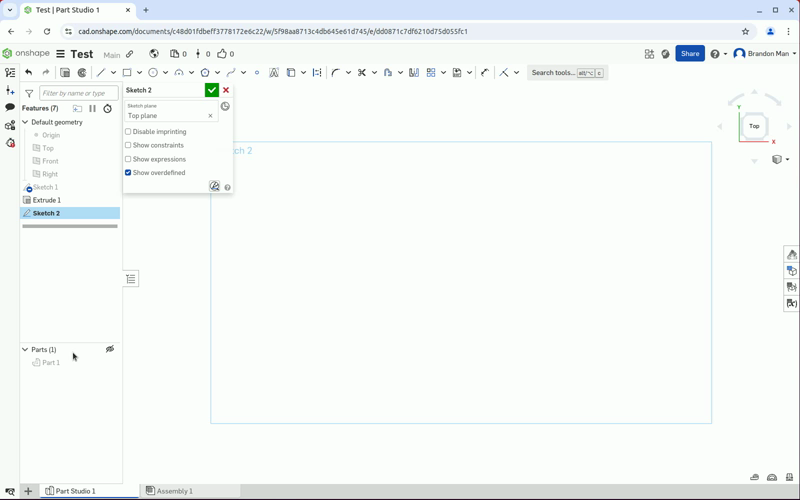
key_down(shift)
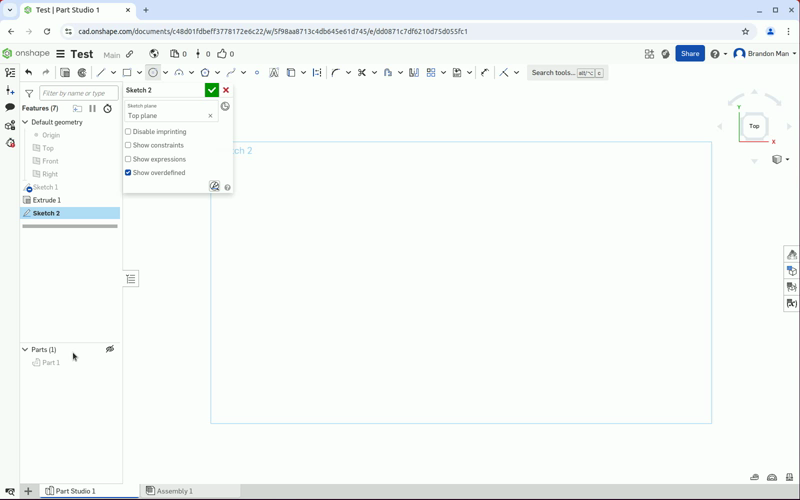
mouse_move(461, 339)
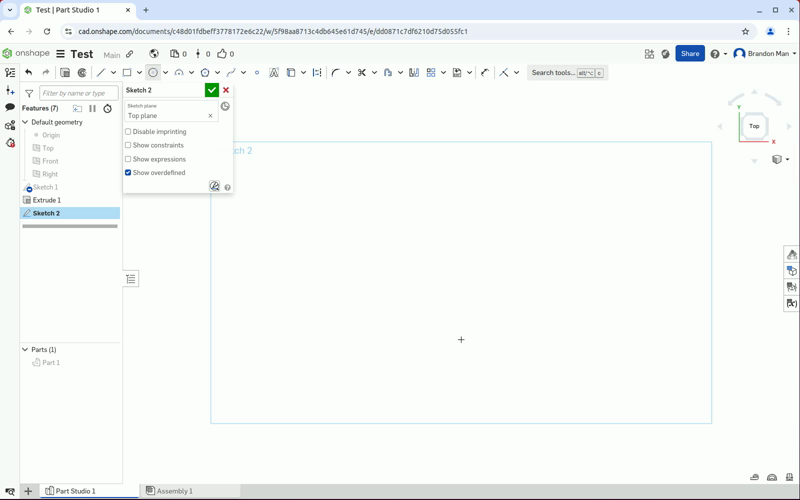
click(461, 339)
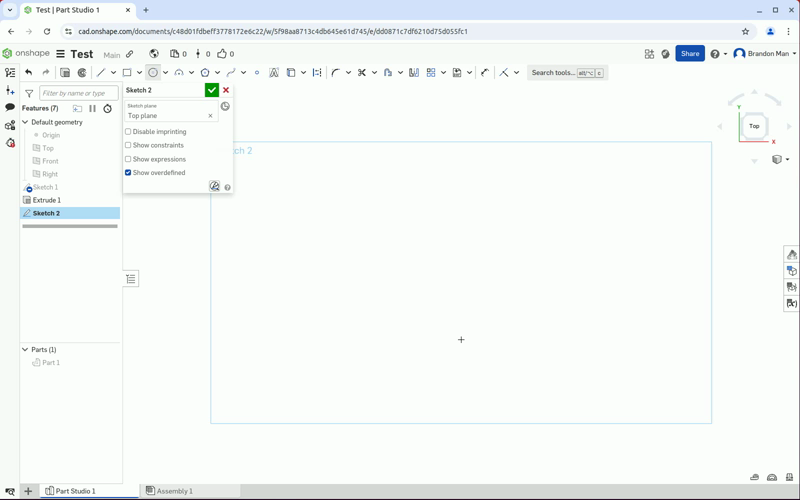
key_up(shift)
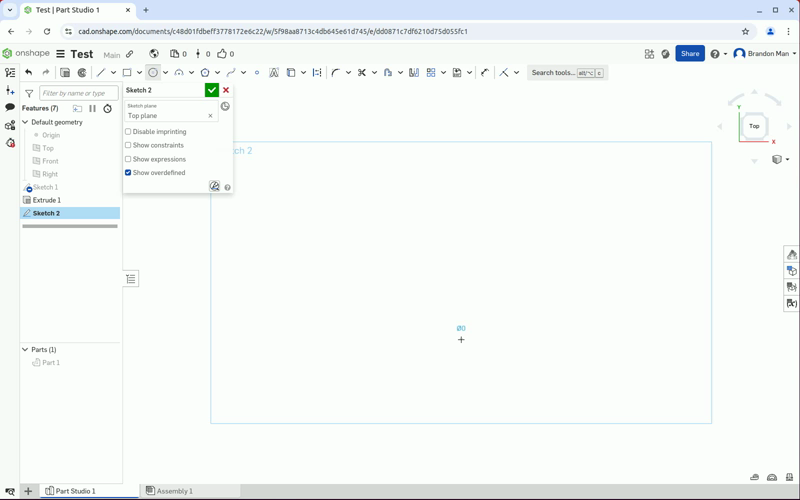
mouse_move(495, 339)
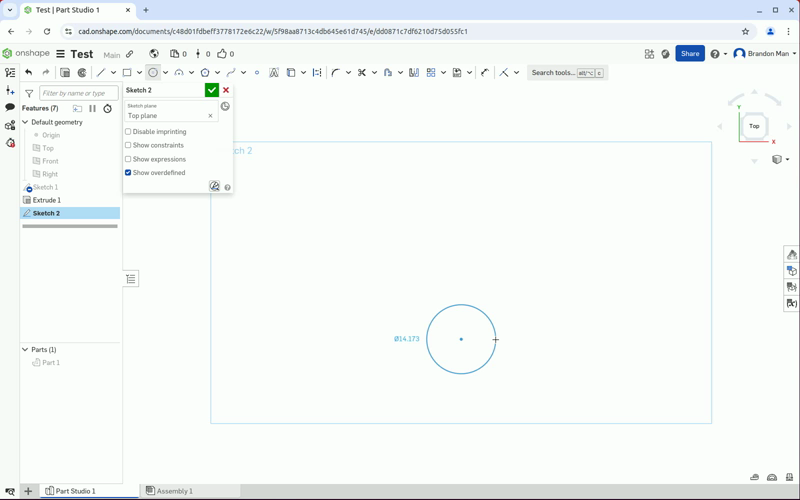
click(495, 339)
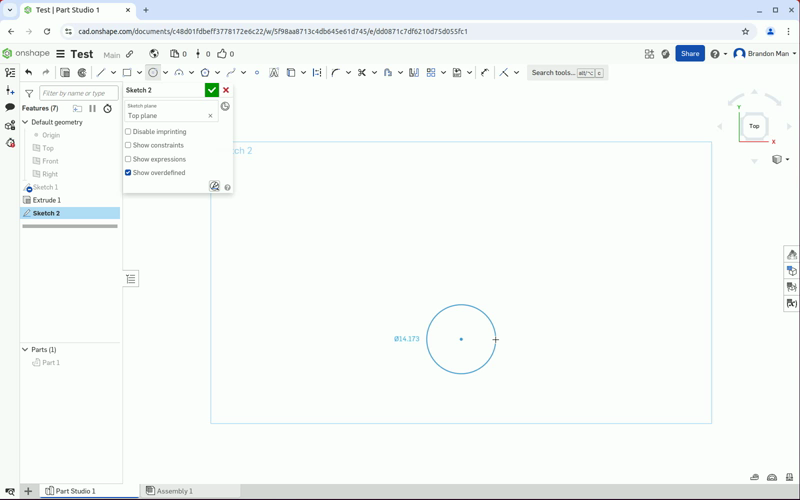
key(esc)
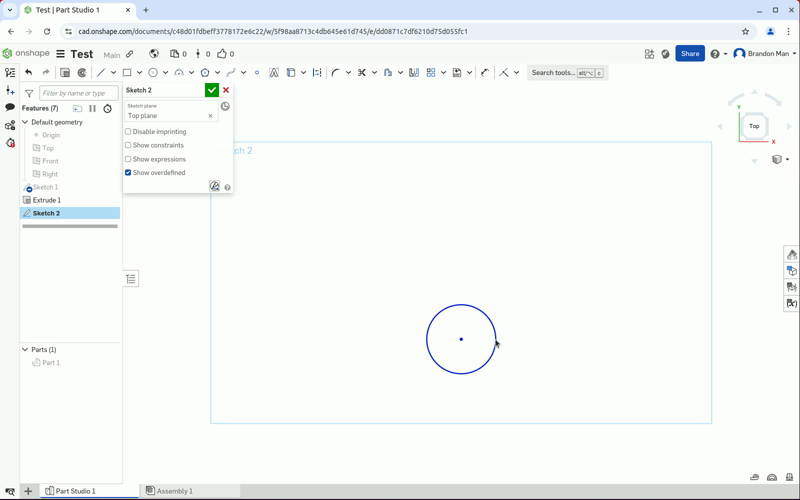
mouse_move(460, 314)
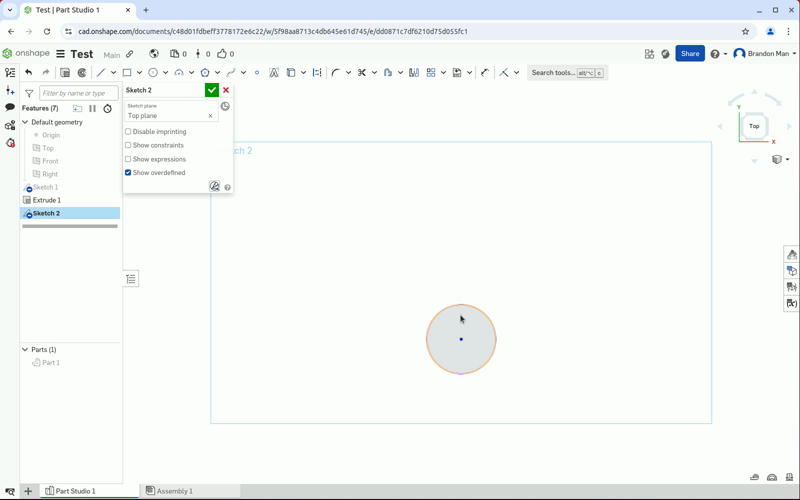
click(460, 314)
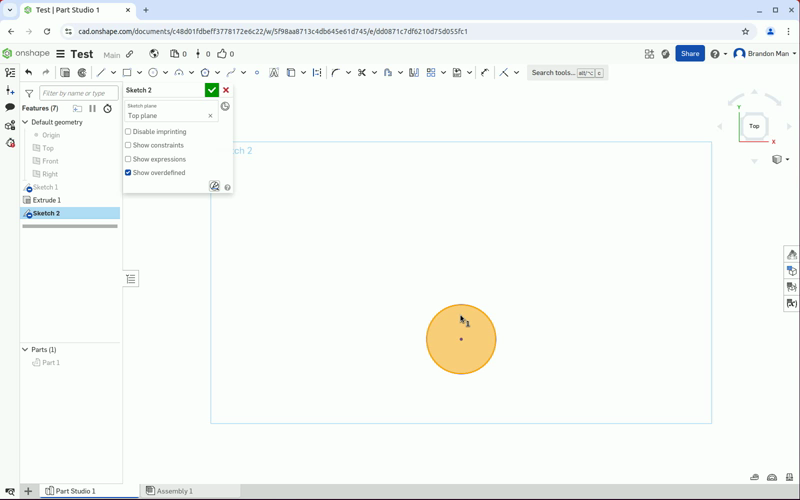
mouse_move(73, 352)
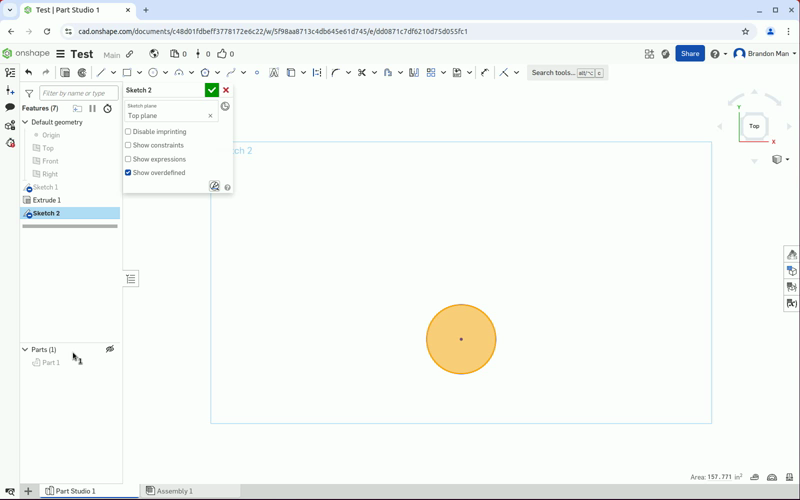
key(shift+y)
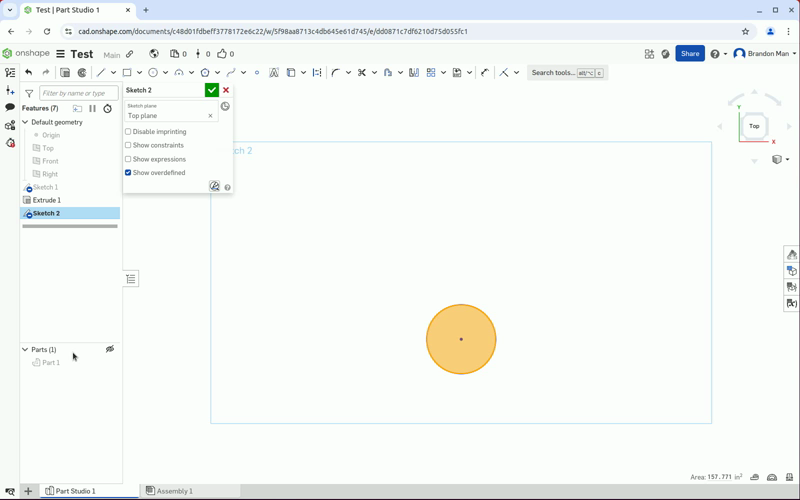
key(shift+e)
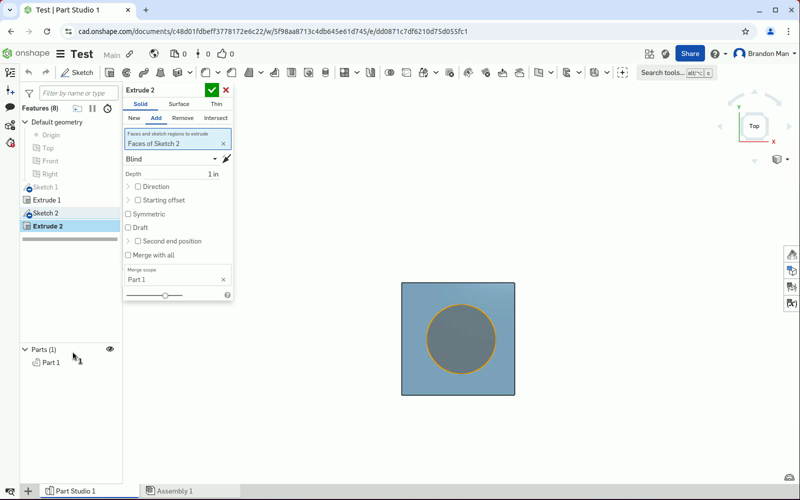
mouse_move(143, 106)
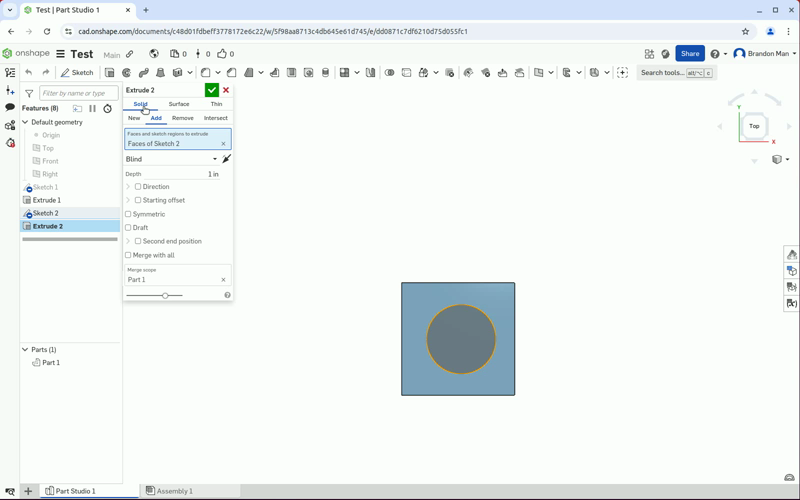
click(143, 106)
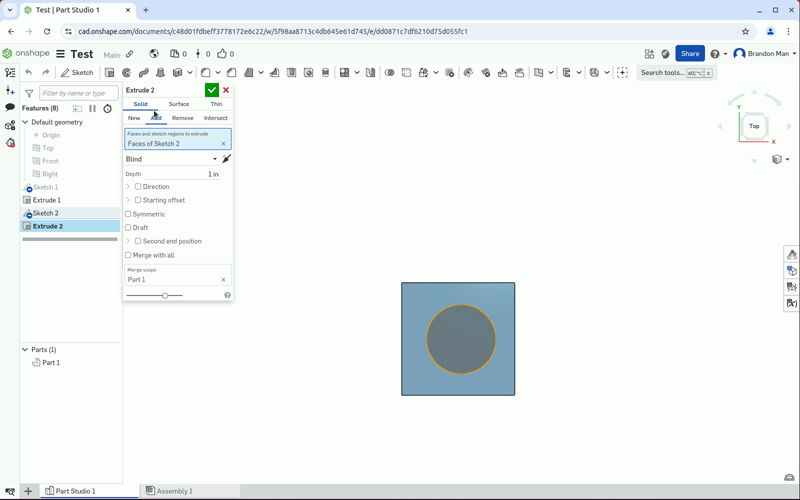
mouse_move(186, 120)
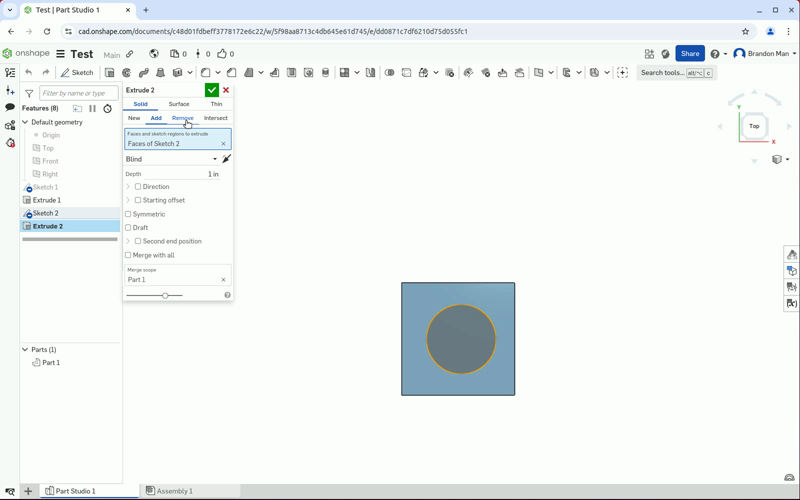
click(186, 120)
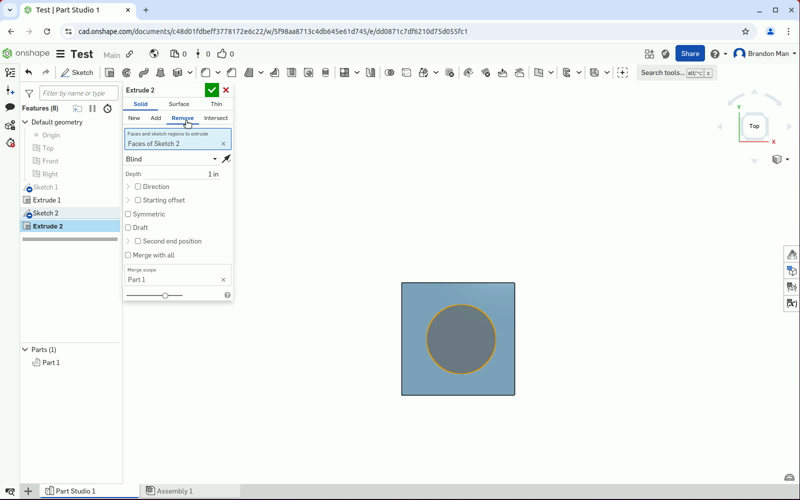
key(tab, 4)
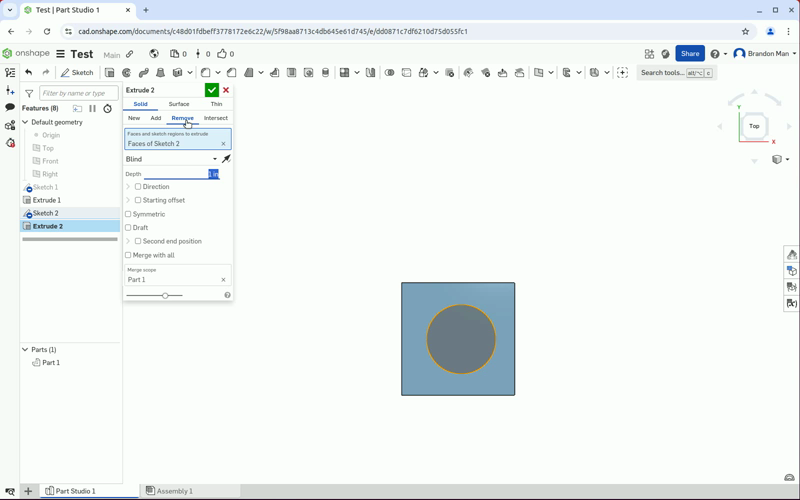
text(9.147)
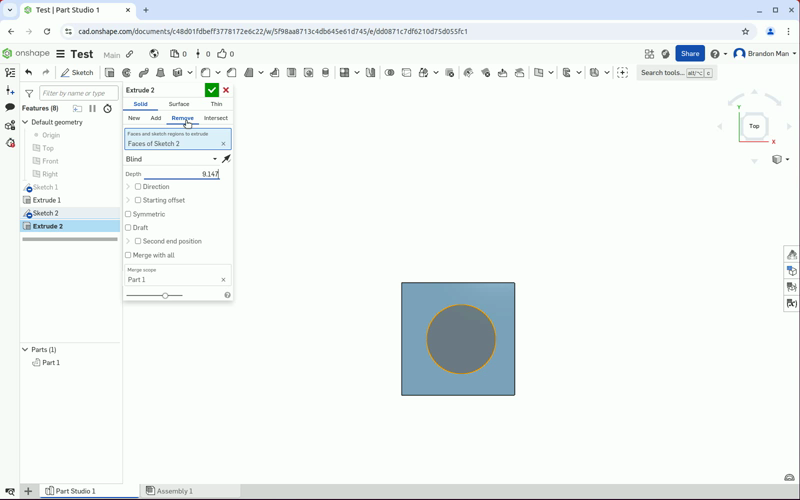
key(tab, 6)
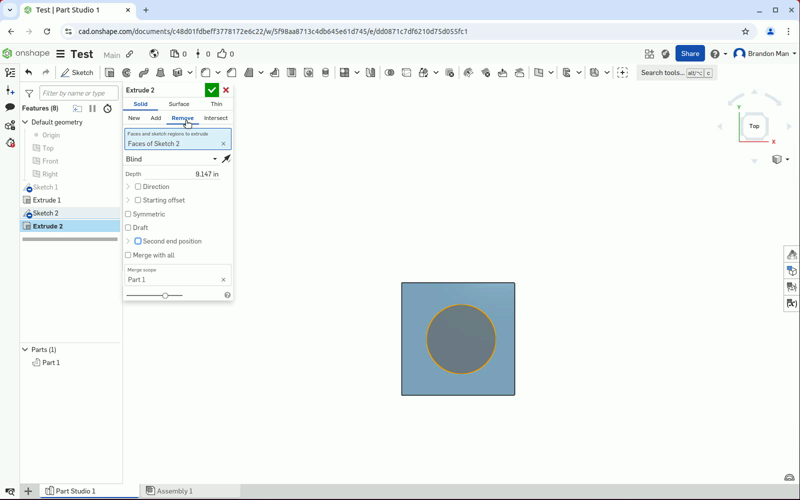
key(space)
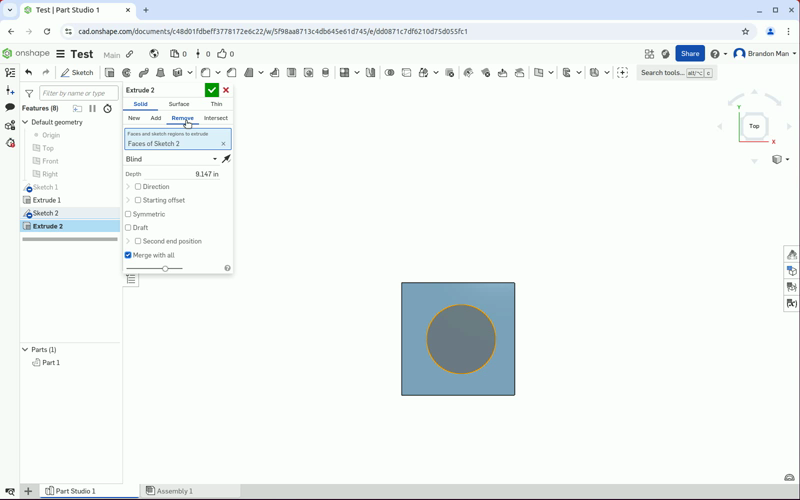
key(enter)
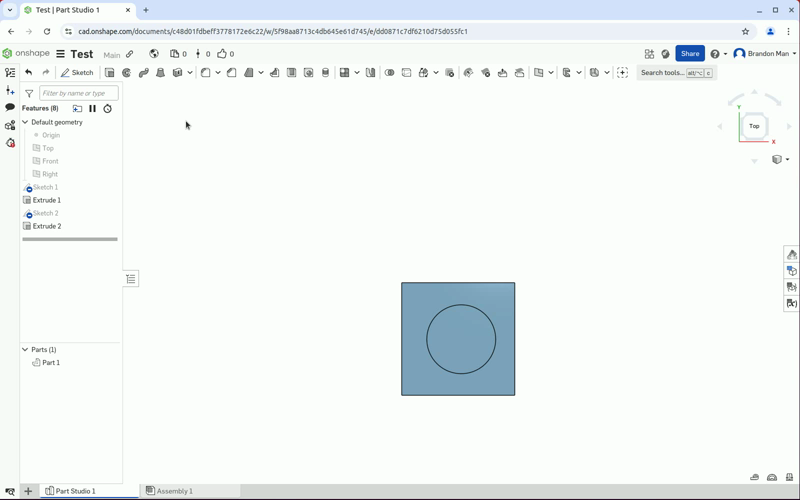
key(shift+h)
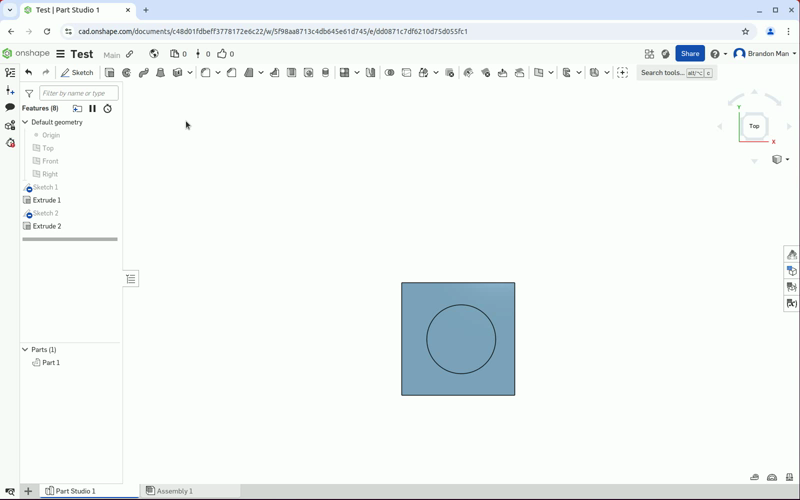
key(shift+h)
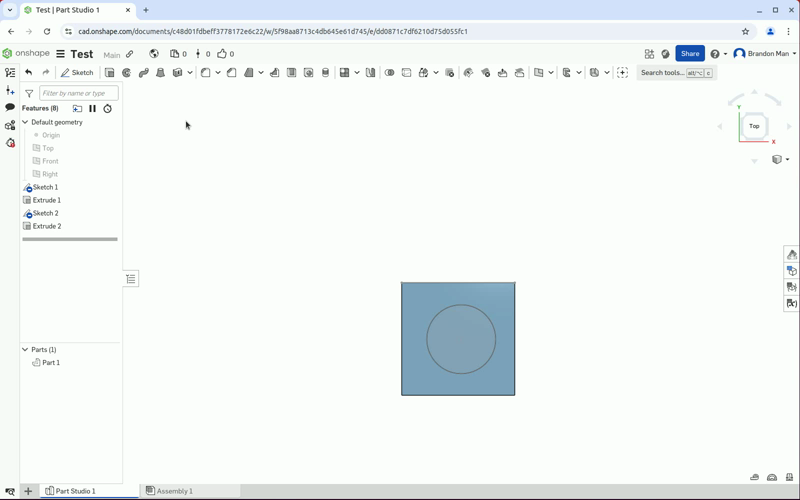
key(shift+7)
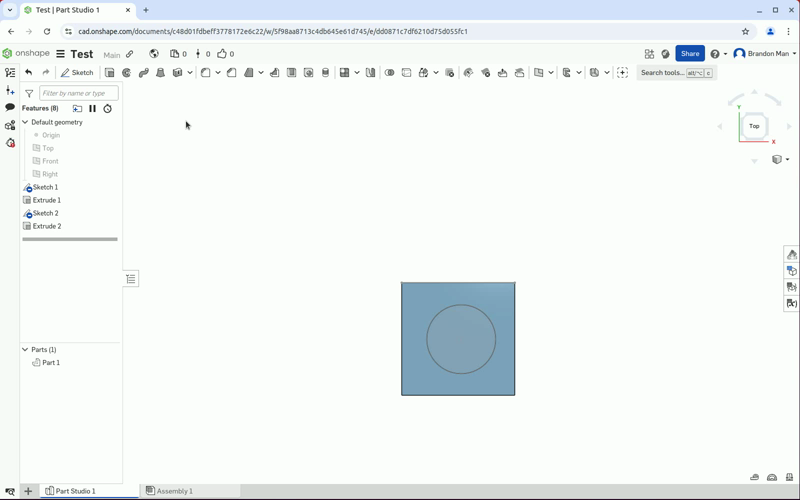
key(up, 3)
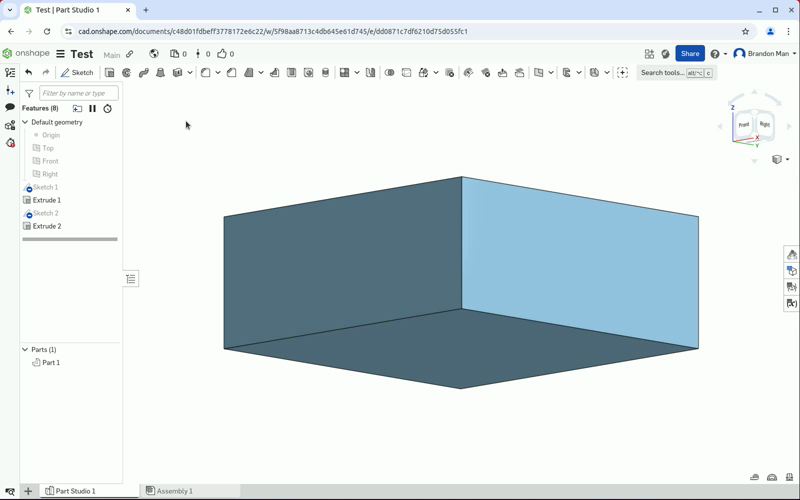
key(left, 3)
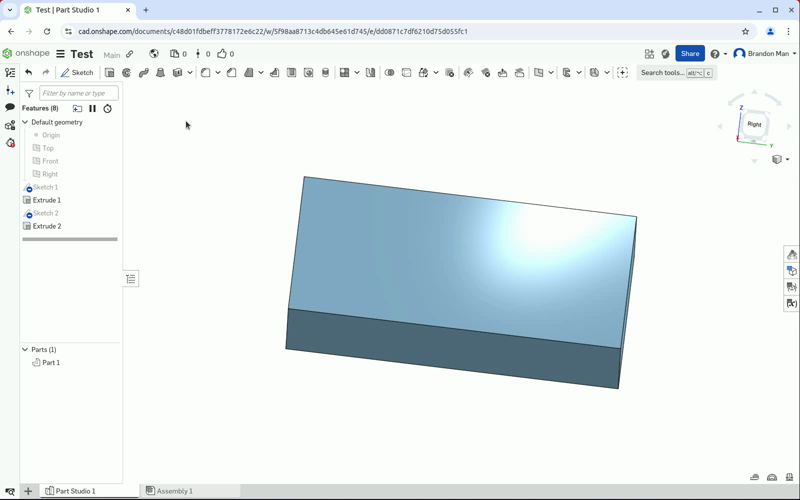
key(right, 3)
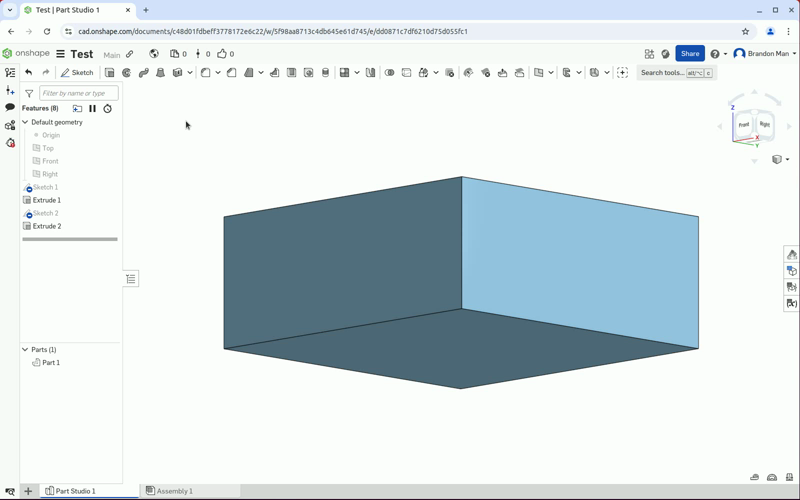
key(down, 3)
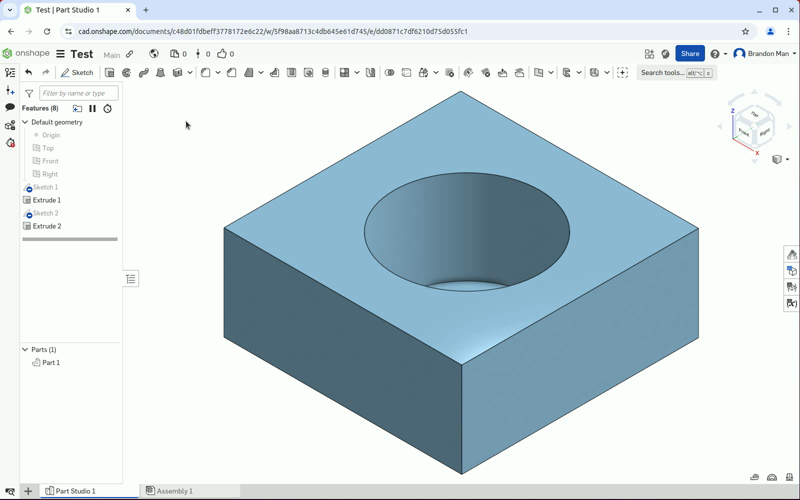
mouse_move(73, 189)
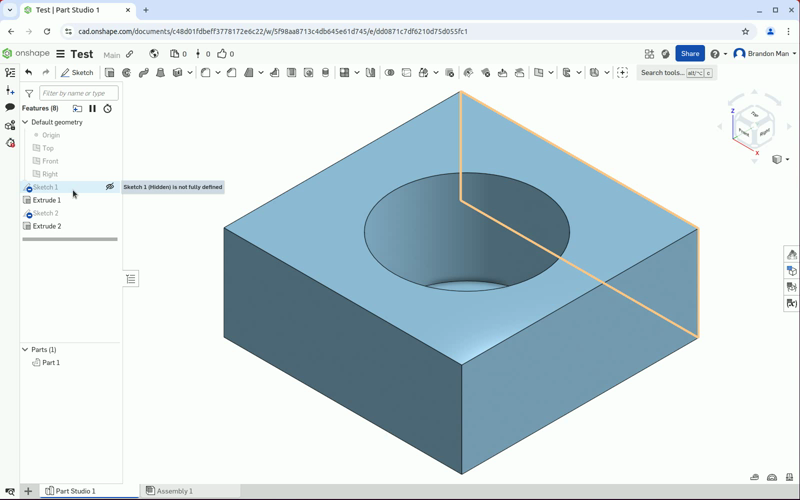
click(73, 189)